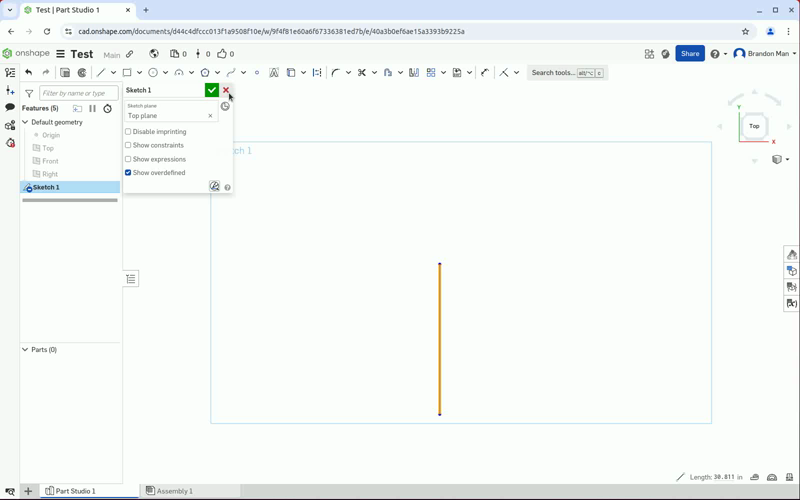
key(shift+h)
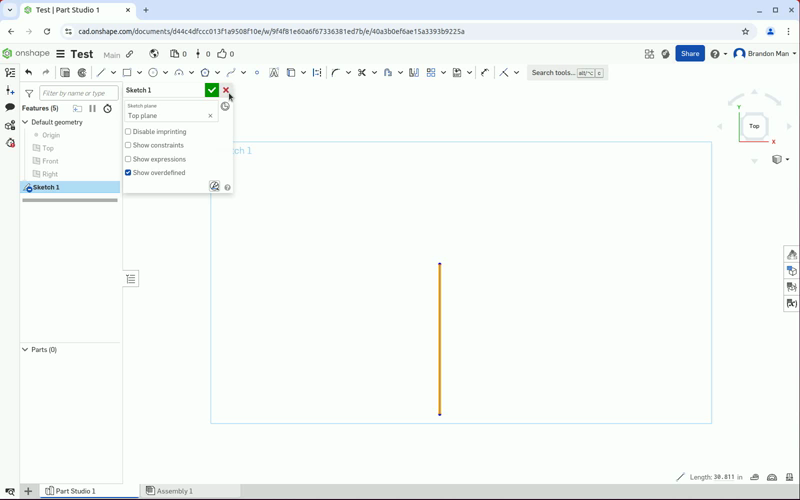
key(shift+s)
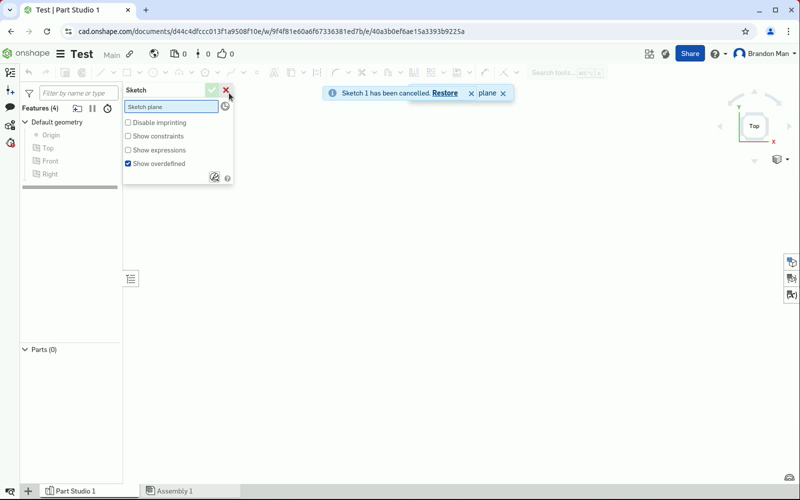
mouse_move(73, 150)
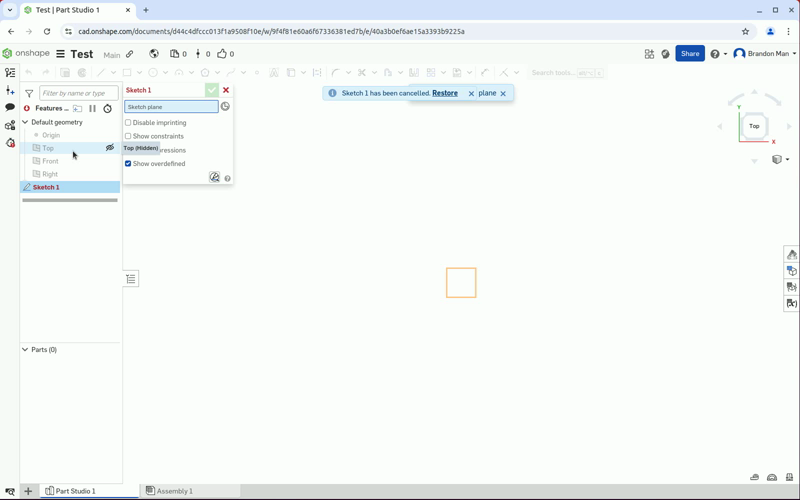
click(73, 150)
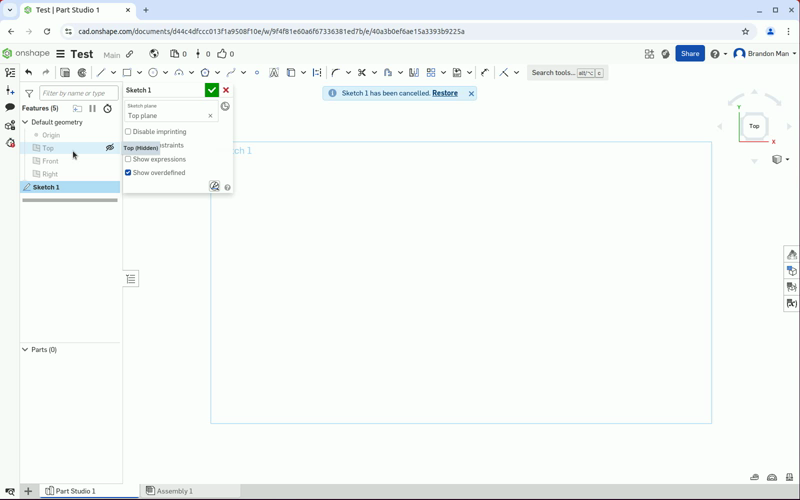
mouse_move(73, 352)
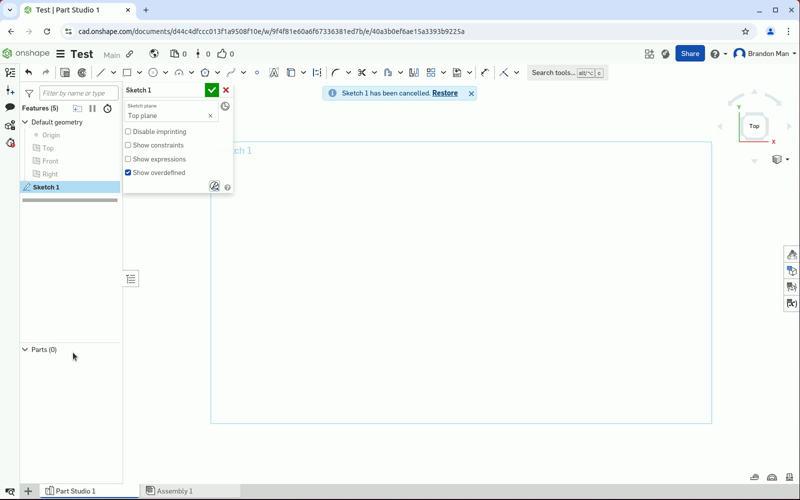
key(y)
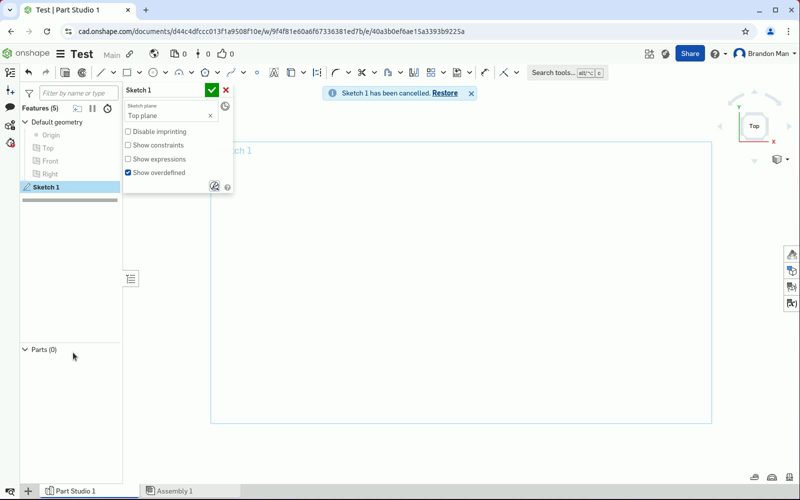
key(c)
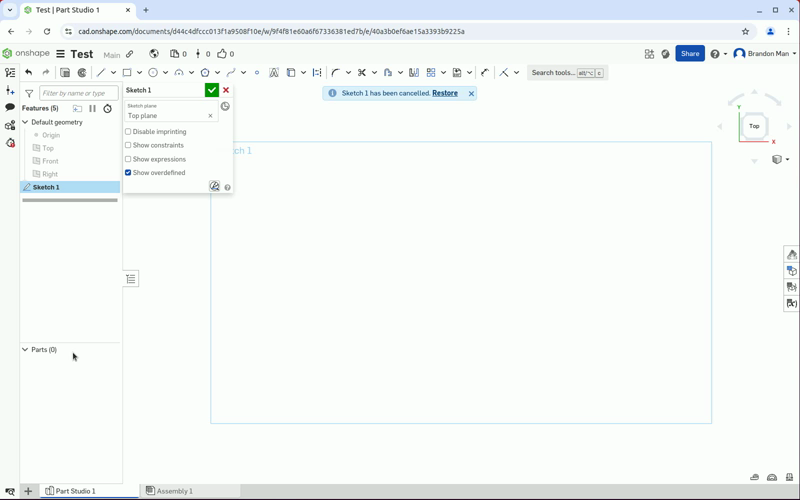
key_down(shift)
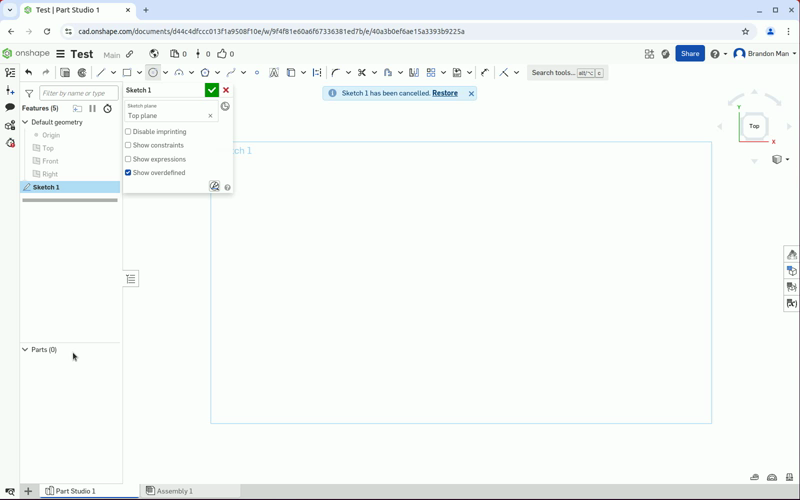
mouse_move(461, 282)
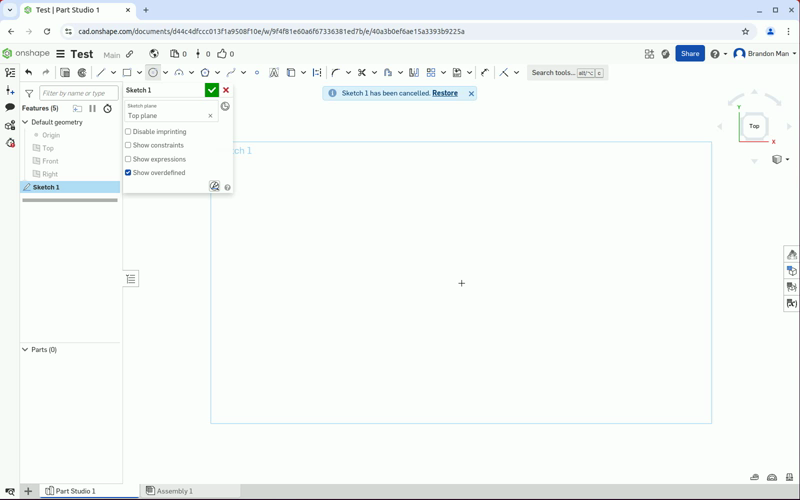
click(461, 282)
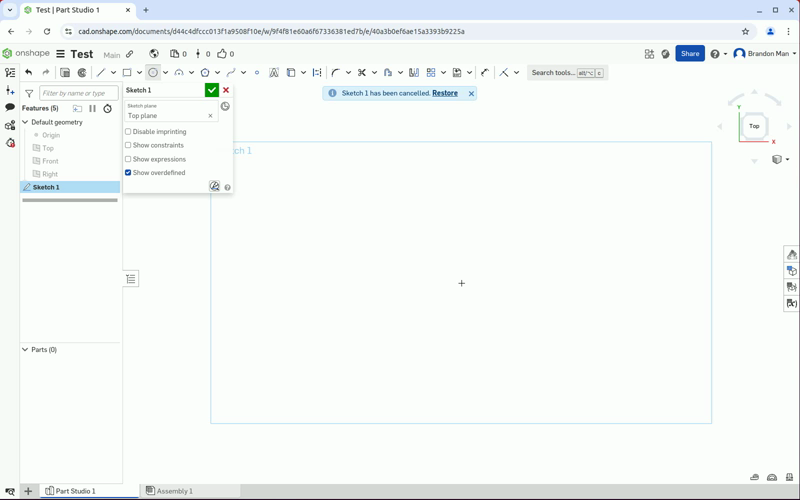
key_up(shift)
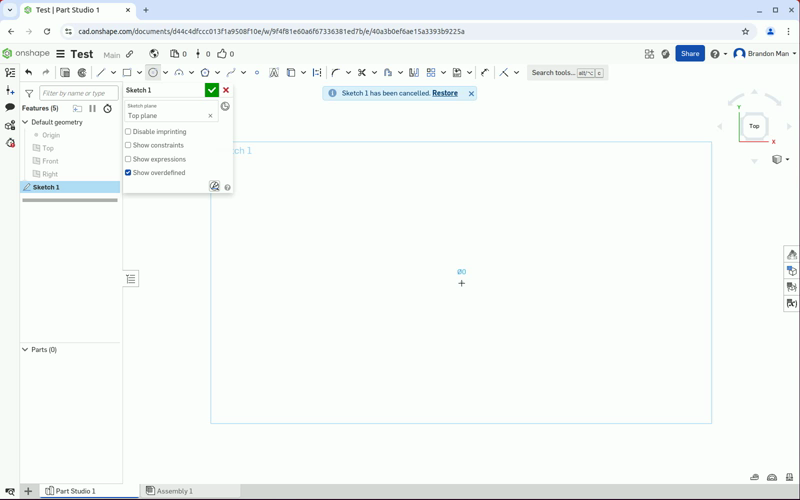
mouse_move(519, 282)
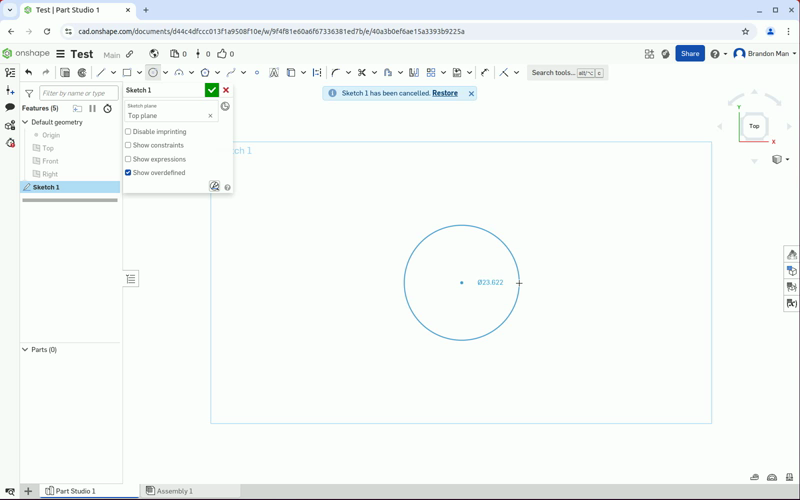
click(519, 282)
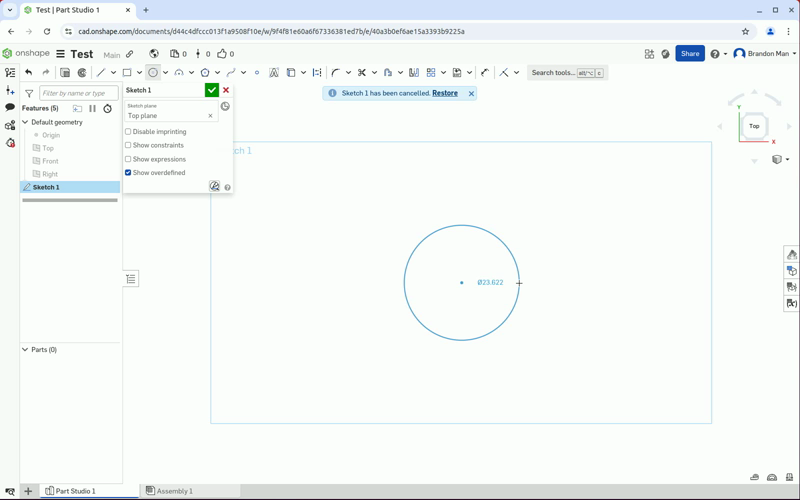
key(esc)
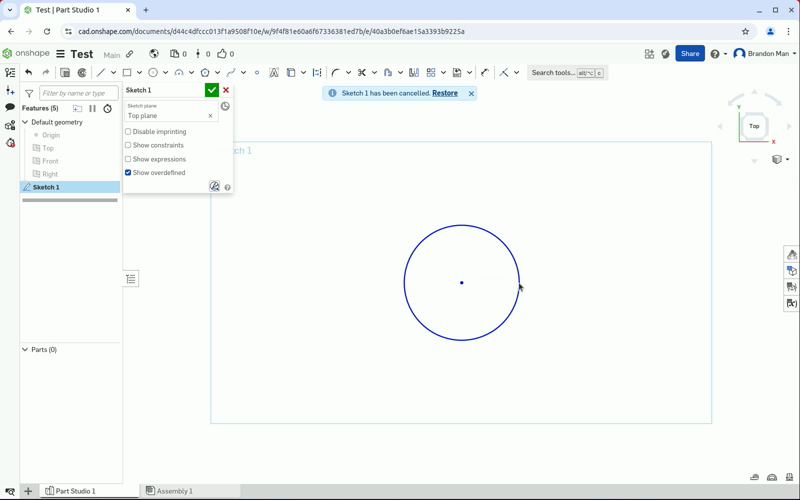
mouse_move(471, 317)
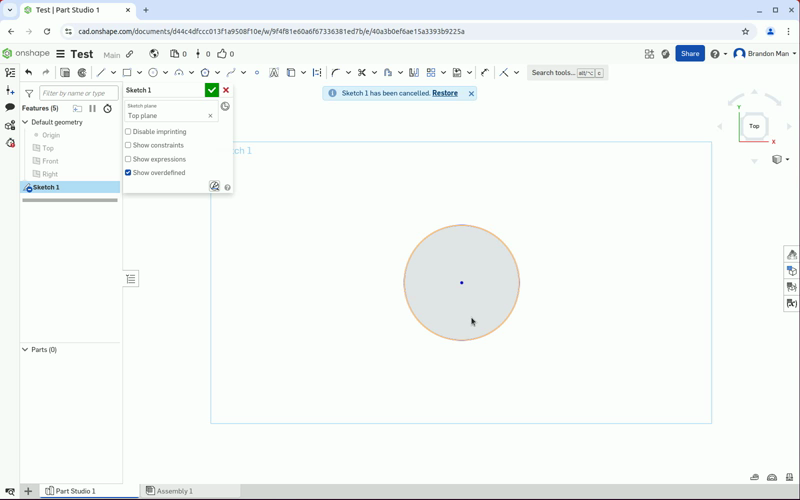
click(471, 317)
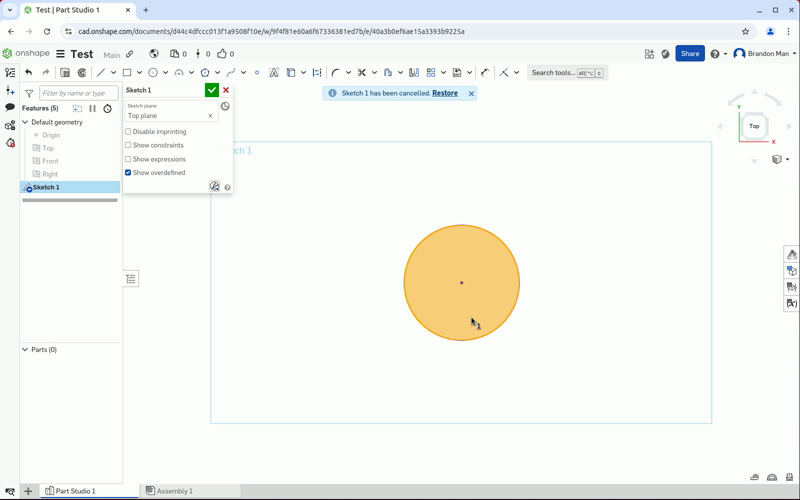
mouse_move(73, 352)
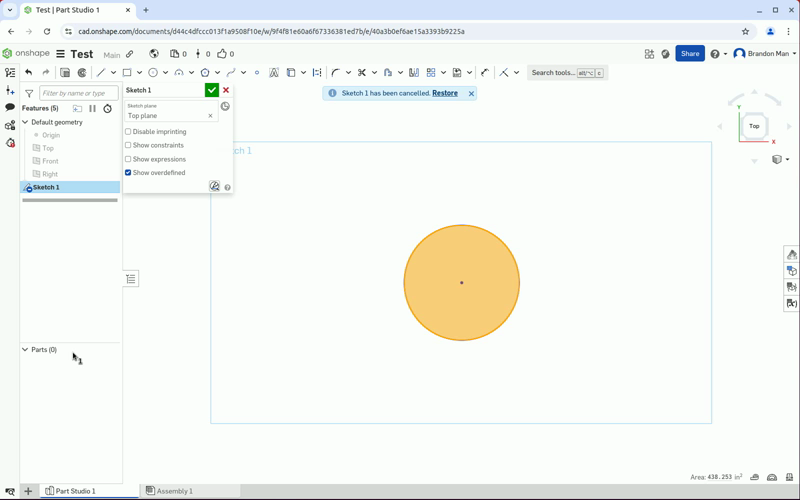
key(shift+y)
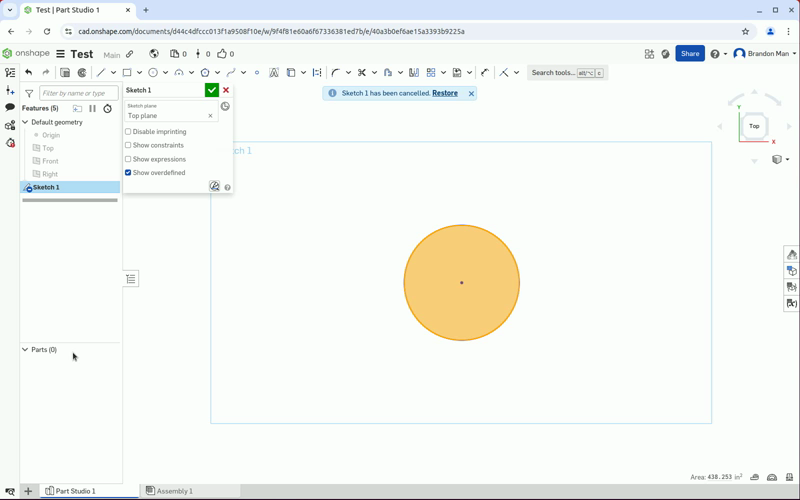
key(shift+e)
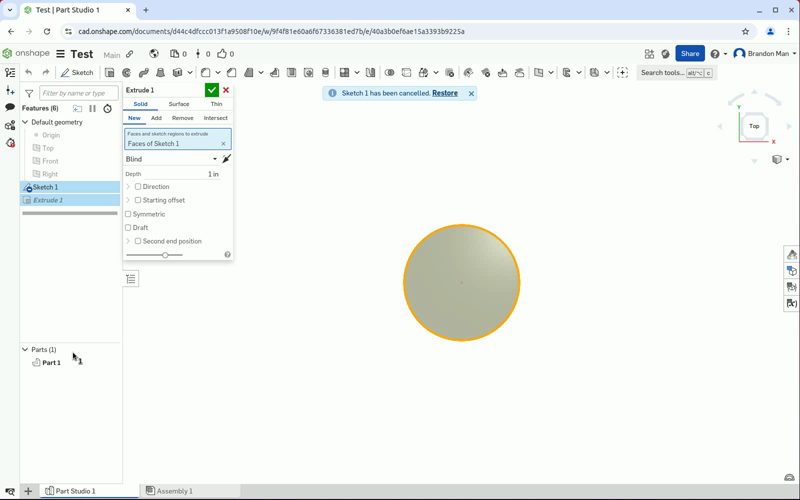
mouse_move(143, 106)
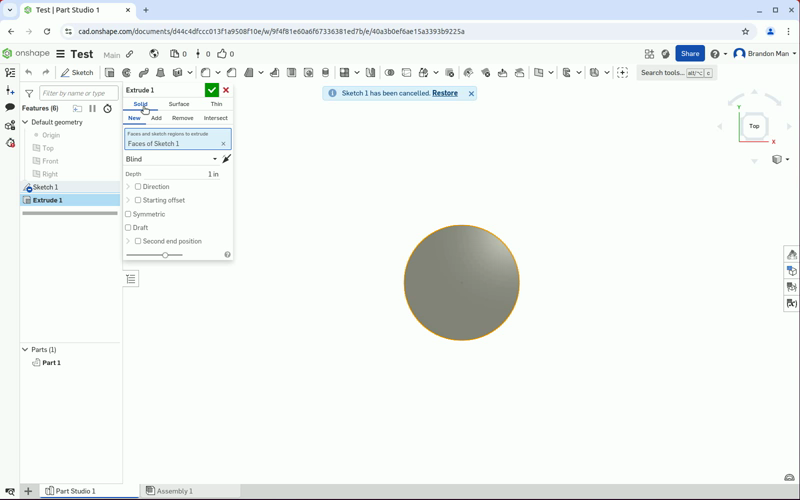
click(143, 106)
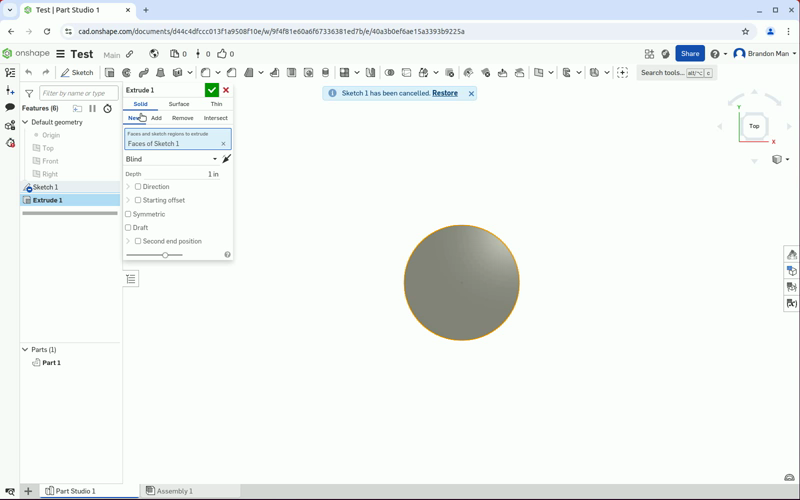
mouse_move(137, 120)
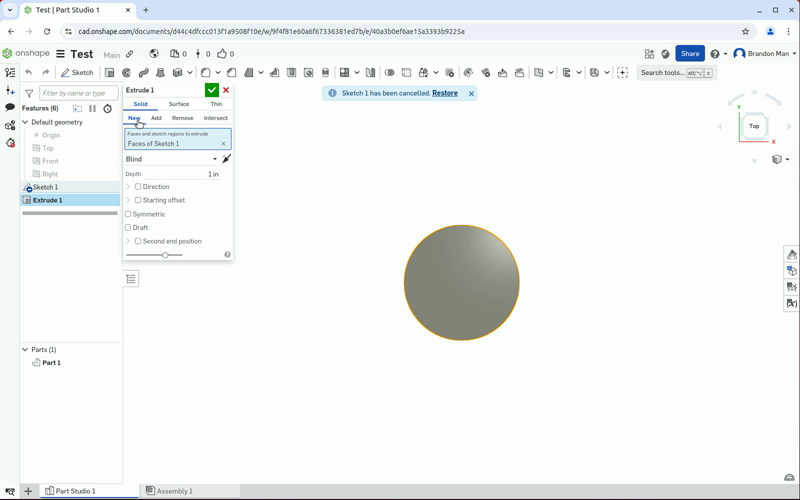
click(137, 120)
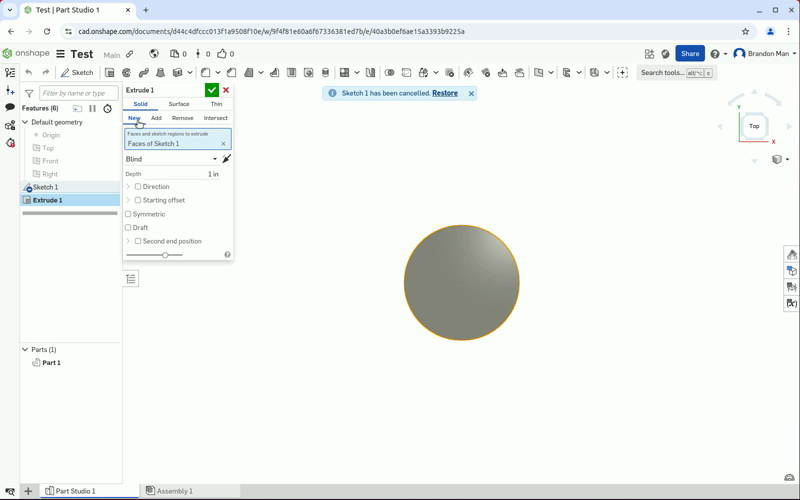
key(tab, 4)
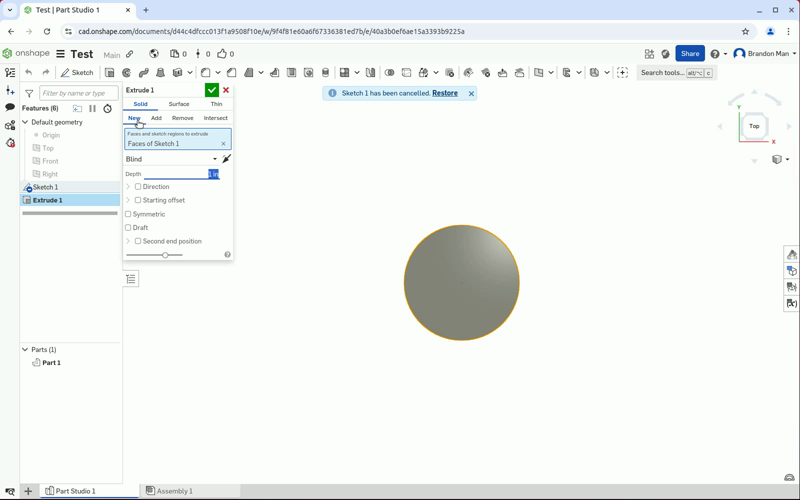
text(2.407)
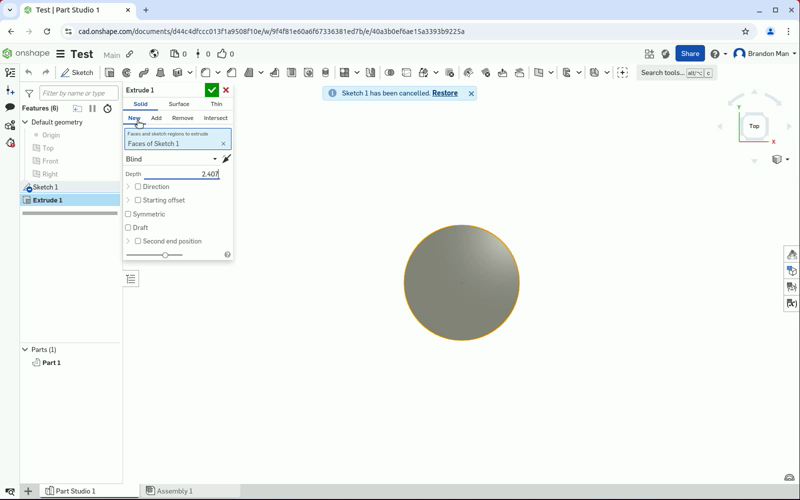
key(enter)
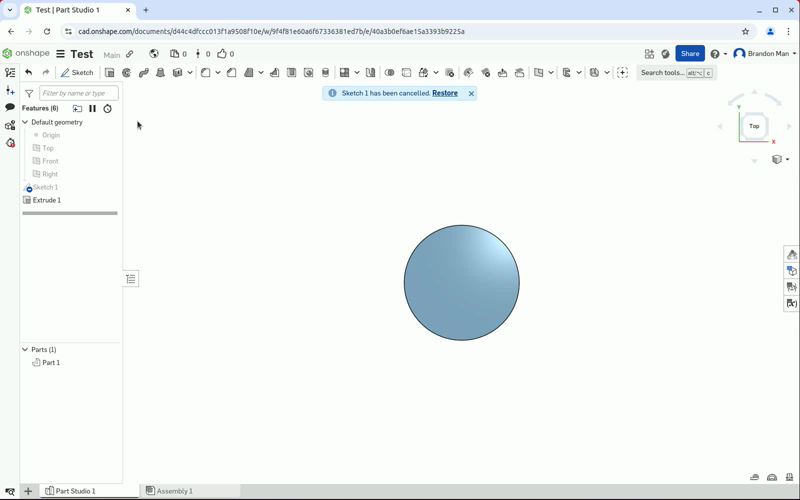
key(shift+h)
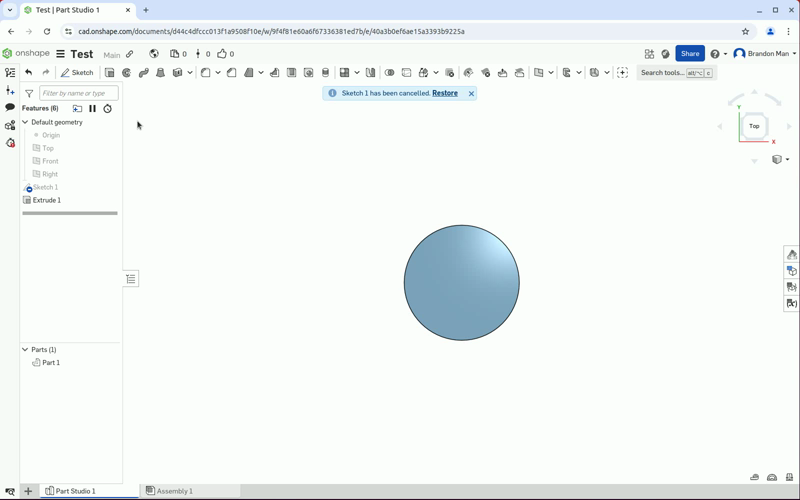
key(shift+h)
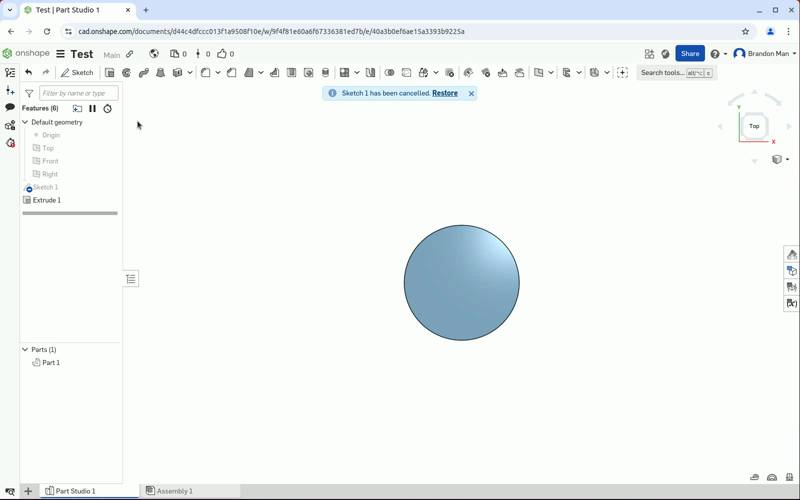
mouse_move(73, 189)
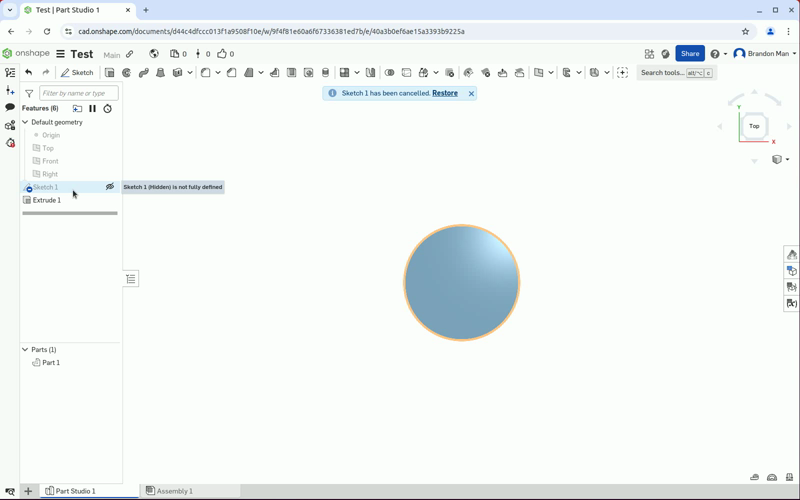
click(73, 189)
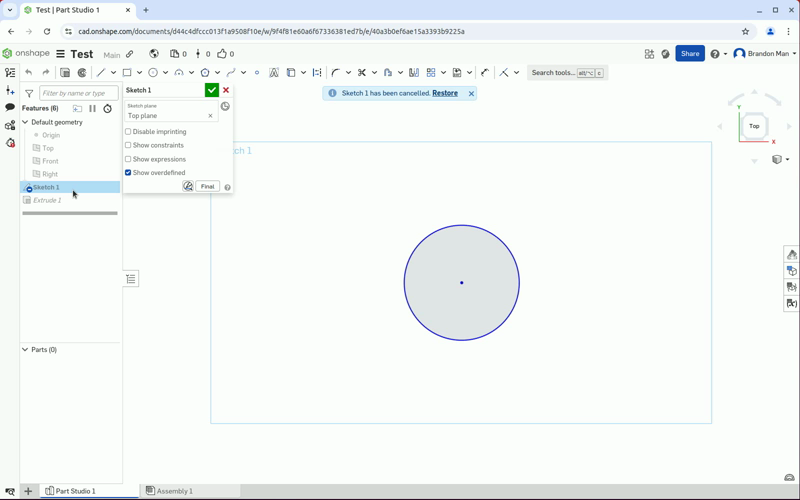
mouse_move(229, 92)
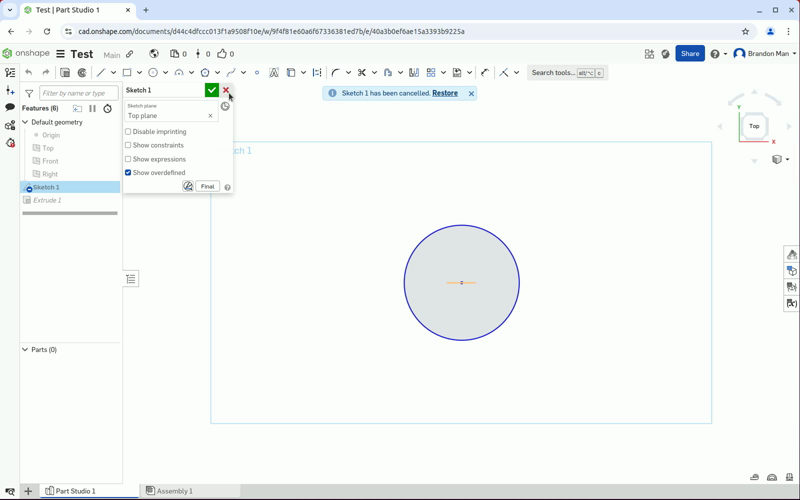
click(229, 92)
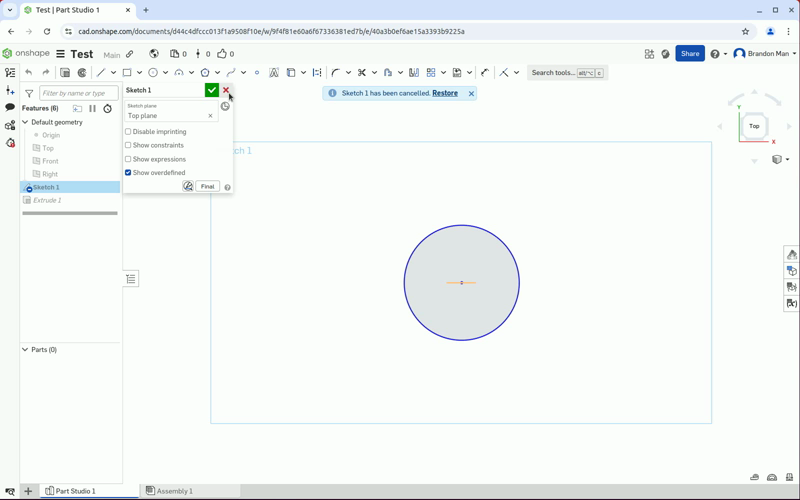
key(shift+s)
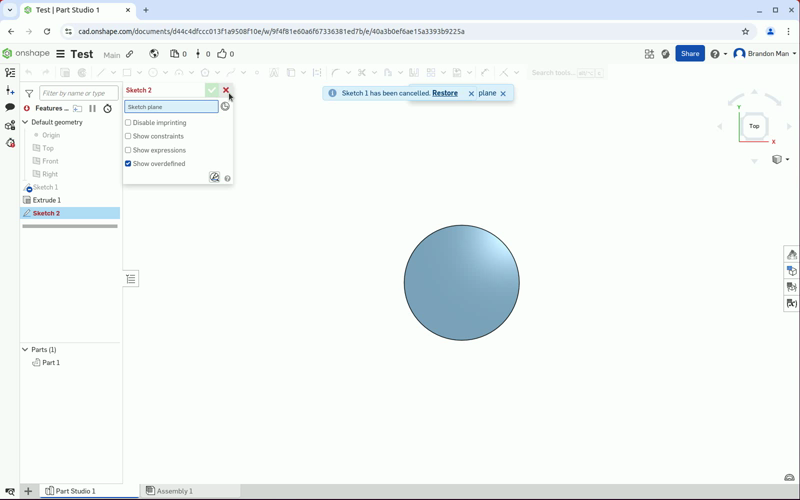
mouse_move(73, 150)
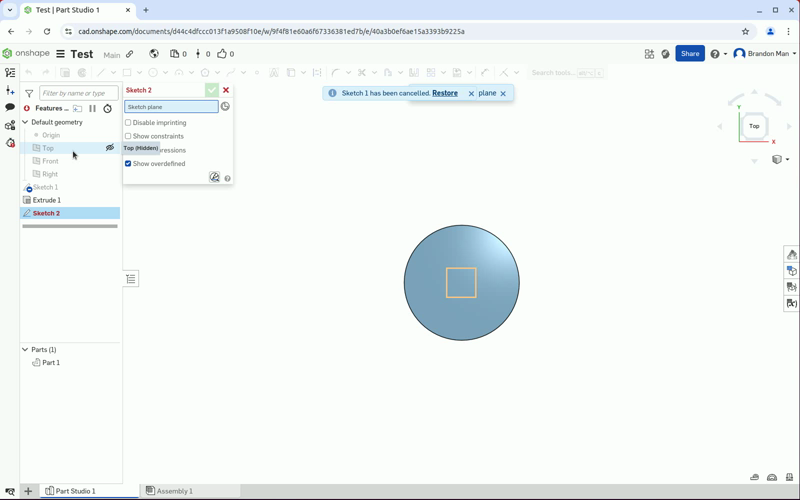
click(73, 150)
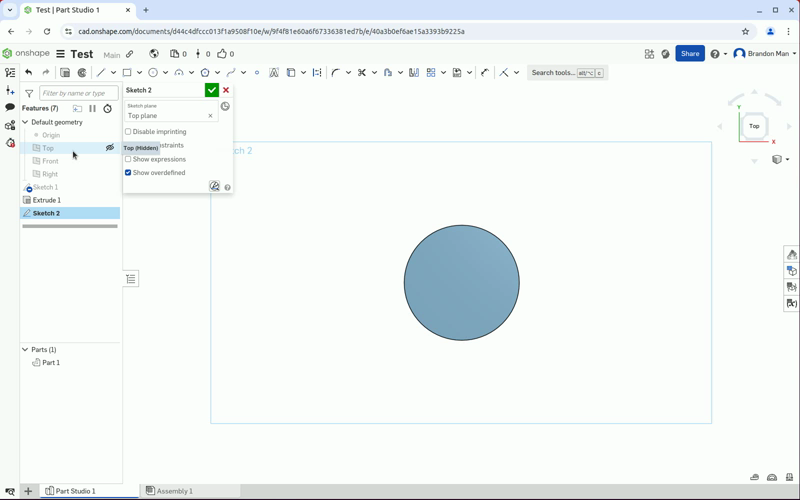
mouse_move(73, 352)
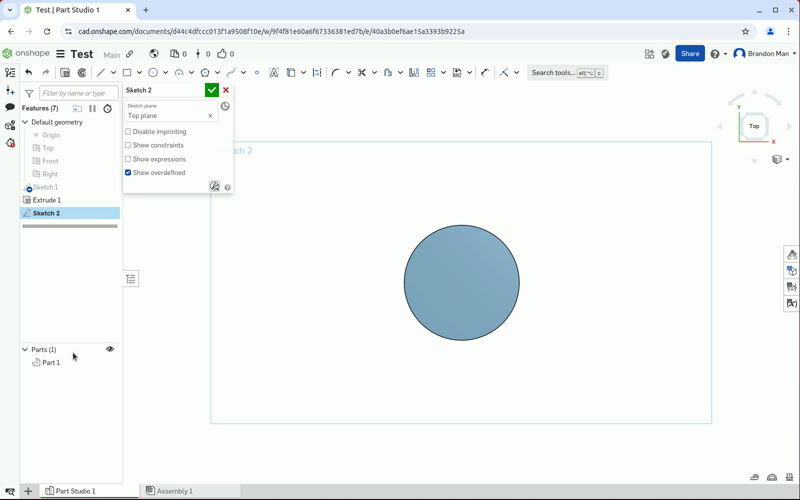
key(y)
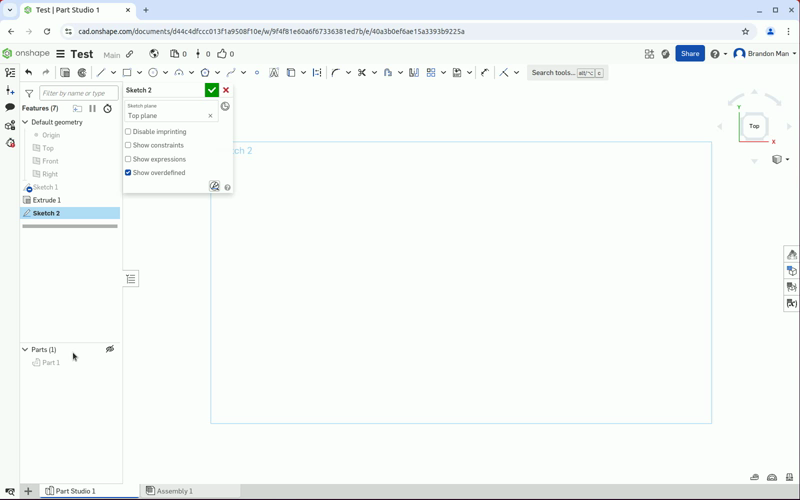
key(c)
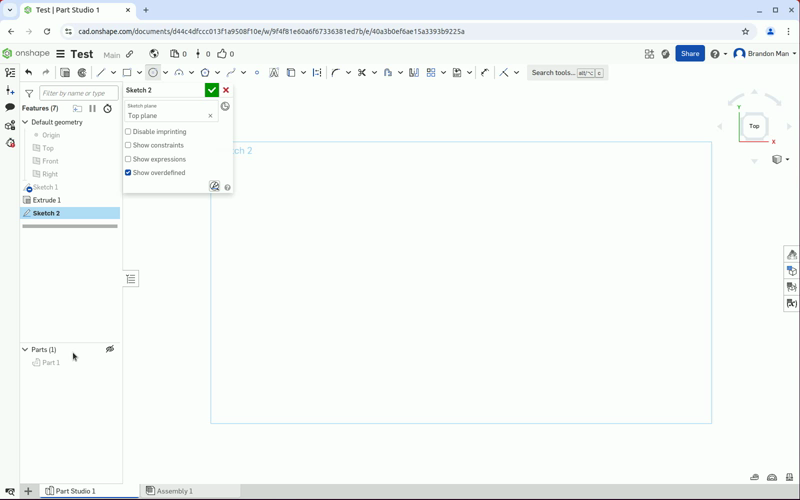
key_down(shift)
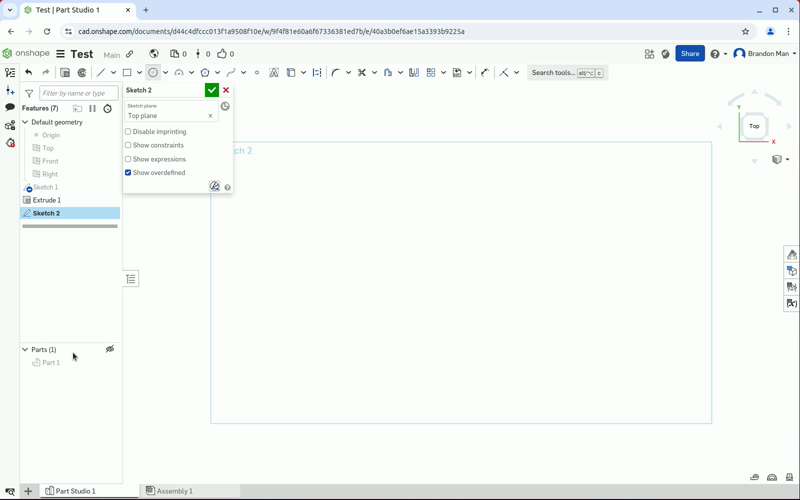
mouse_move(461, 282)
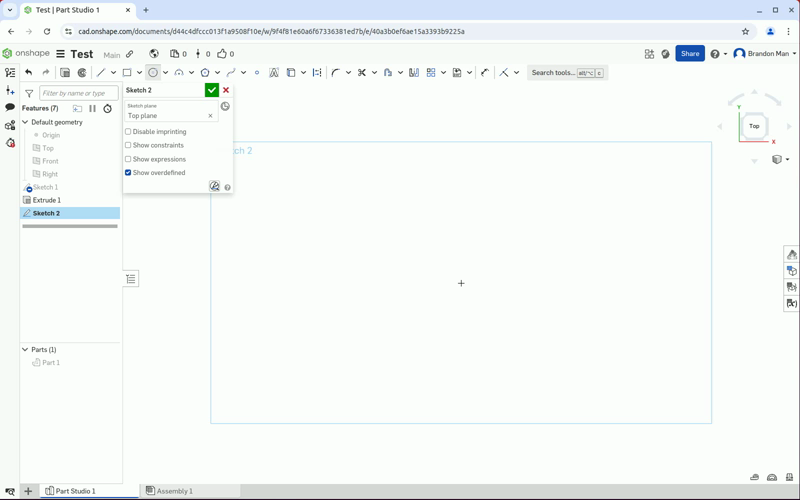
click(461, 282)
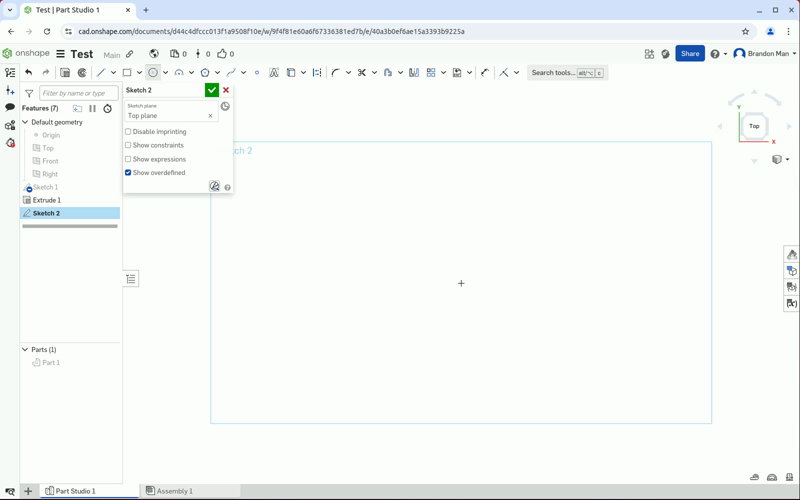
key_up(shift)
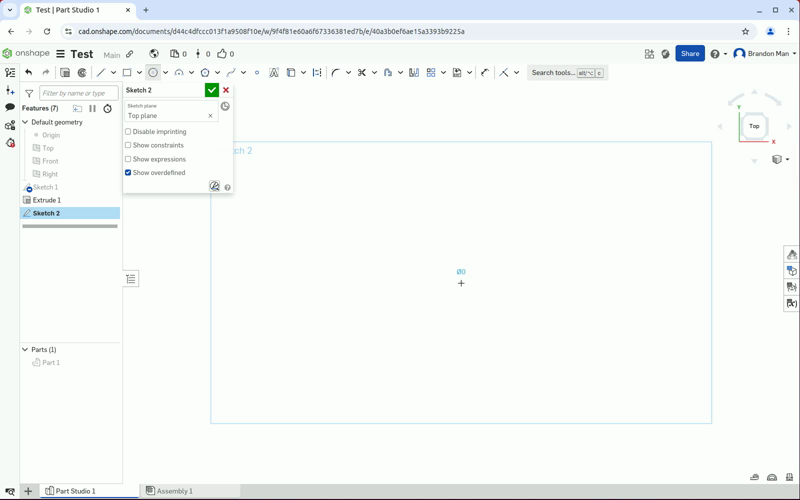
mouse_move(574, 282)
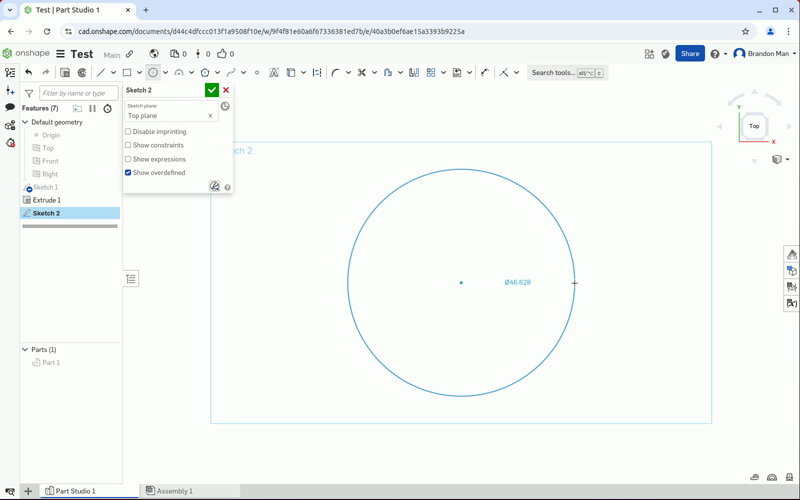
click(574, 282)
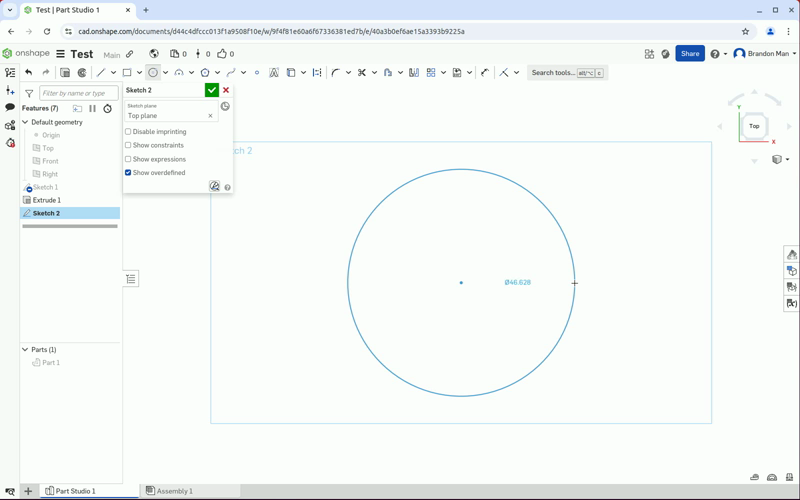
key(esc)
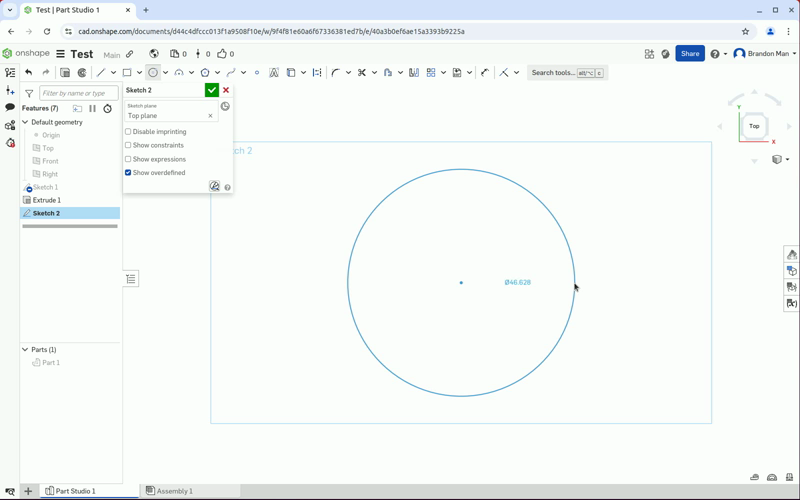
key(c)
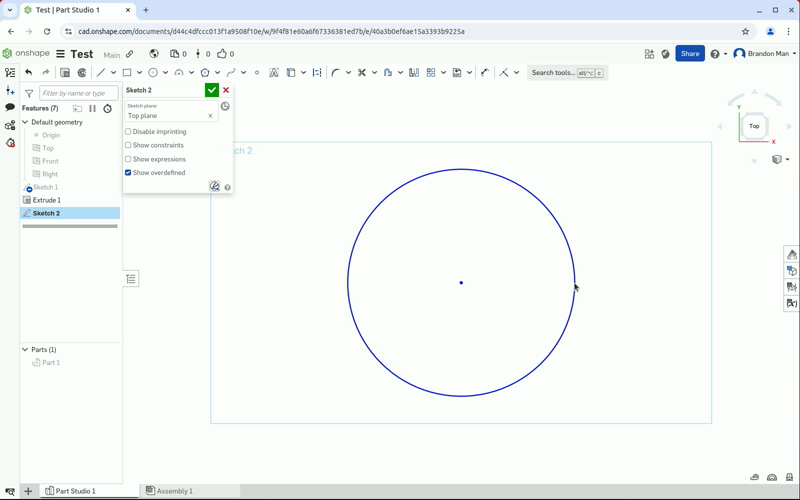
key_down(shift)
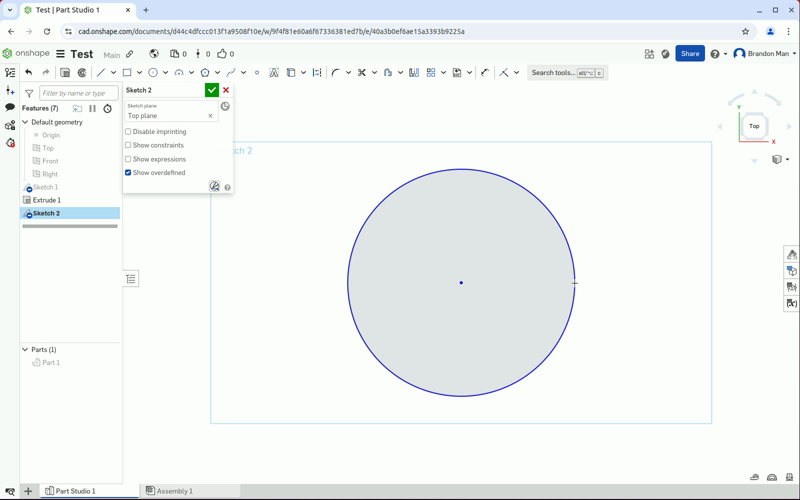
mouse_move(461, 282)
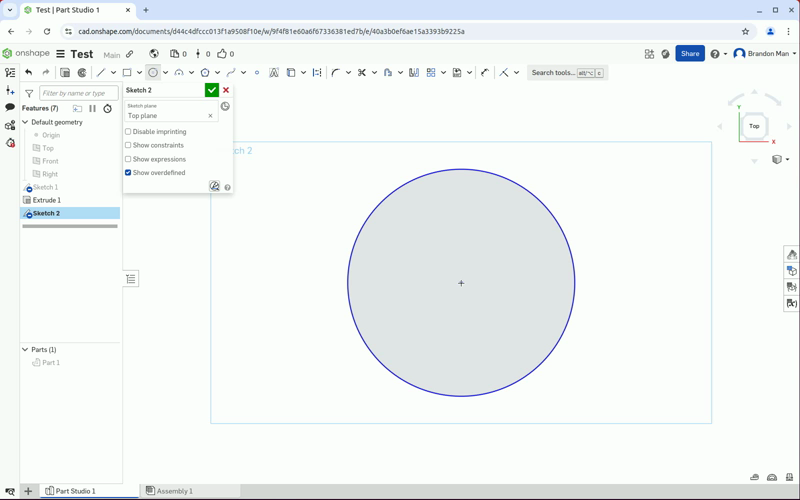
click(461, 282)
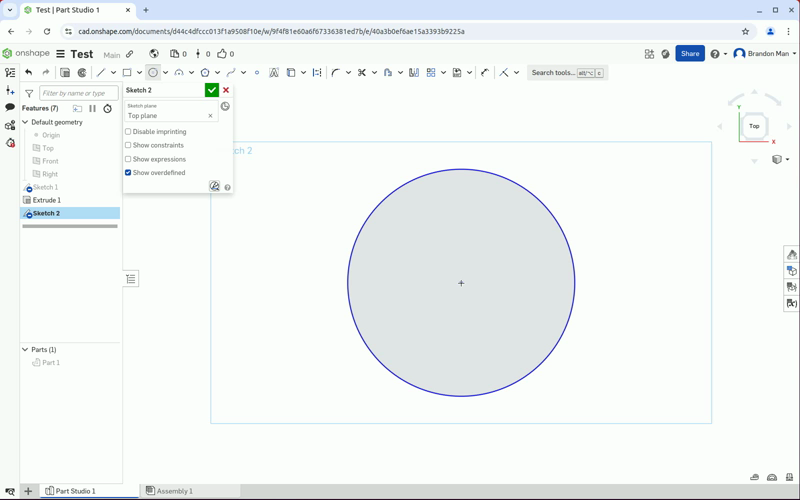
key_up(shift)
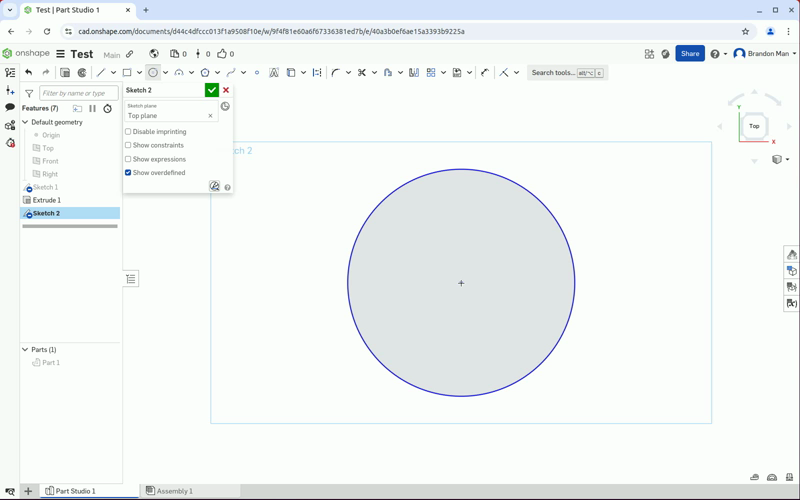
mouse_move(517, 282)
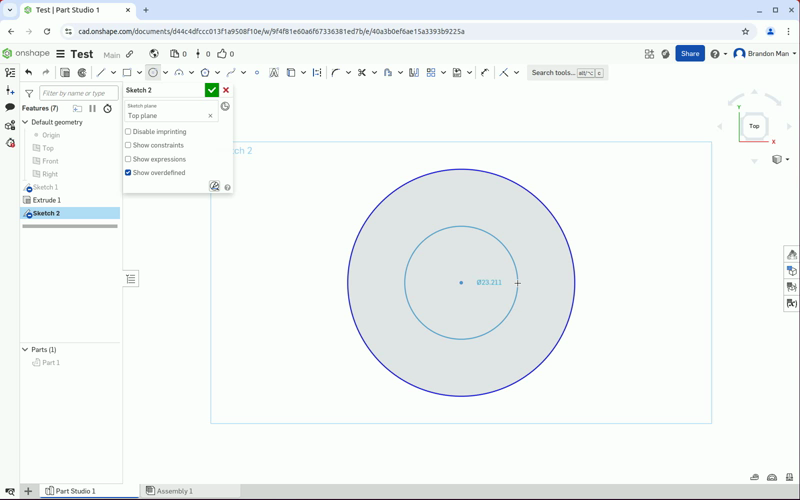
click(517, 282)
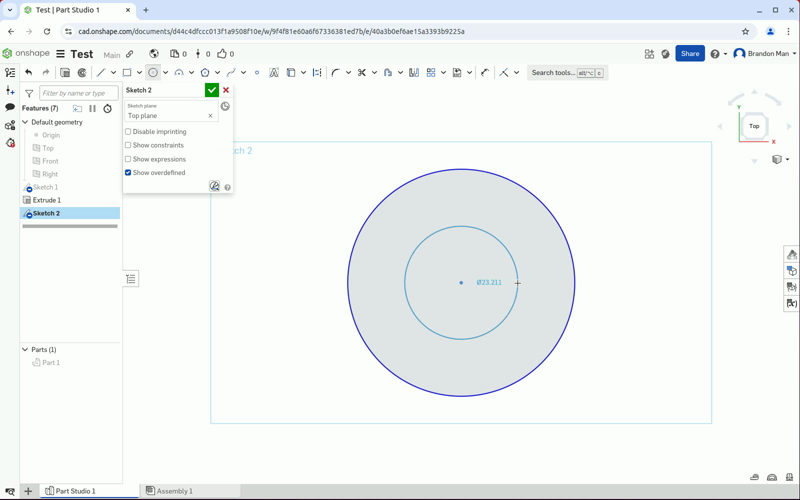
key(esc)
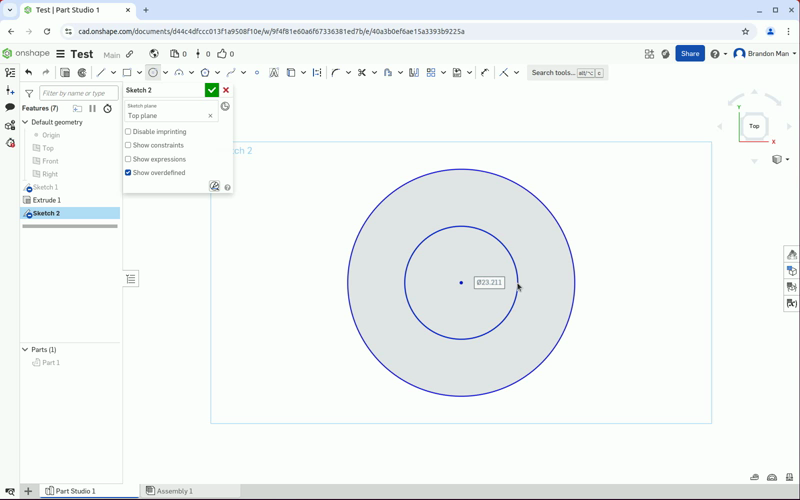
mouse_move(397, 240)
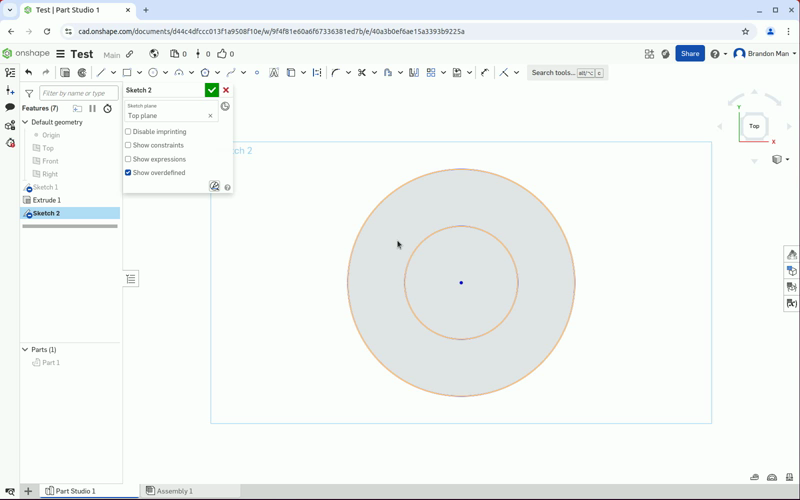
click(397, 240)
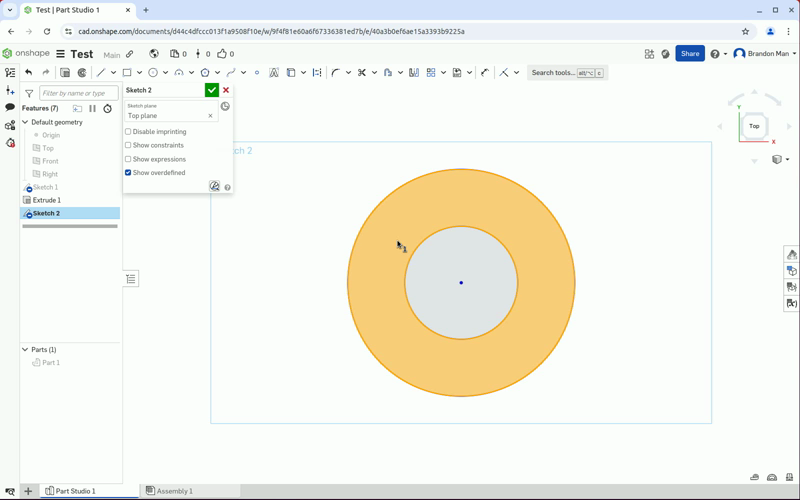
mouse_move(73, 352)
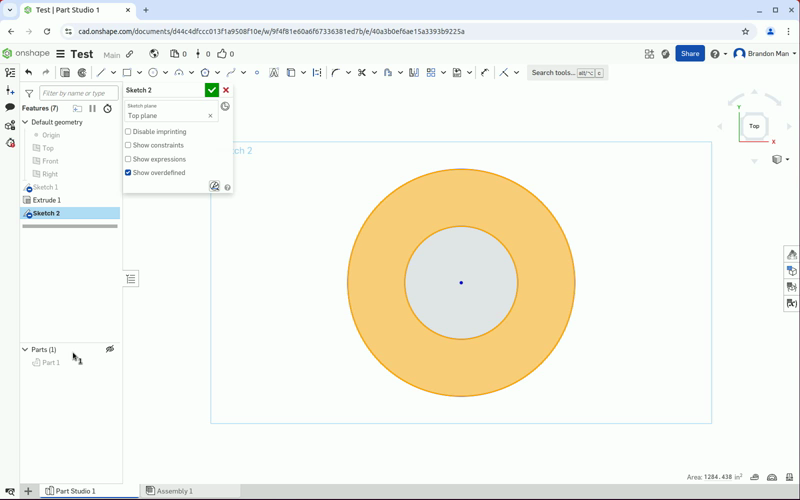
key(shift+y)
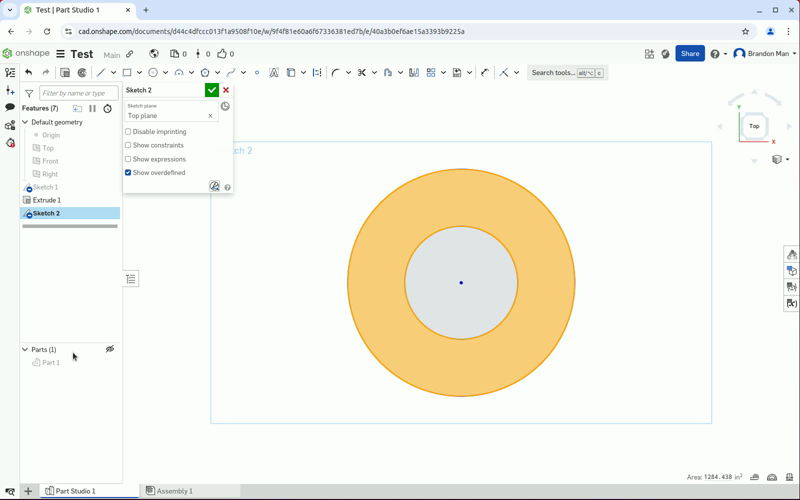
key(shift+e)
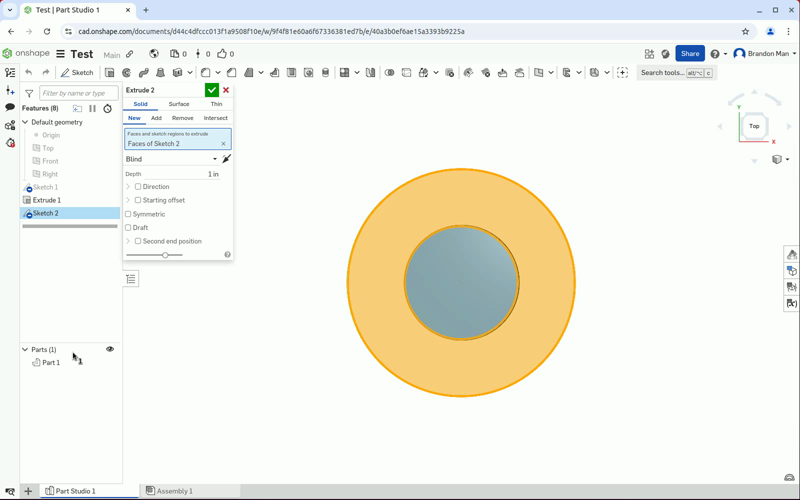
mouse_move(143, 106)
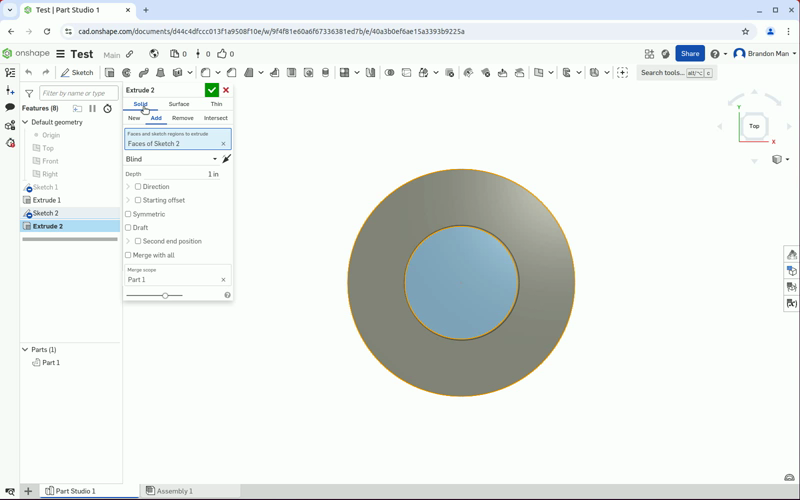
click(143, 106)
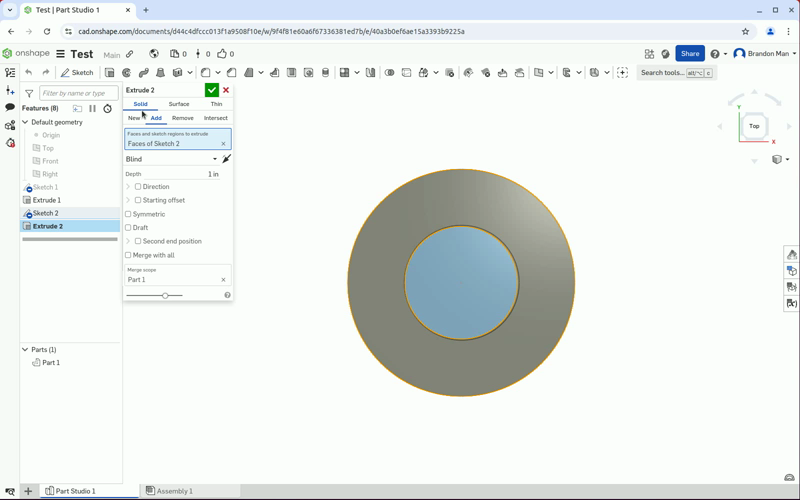
mouse_move(137, 120)
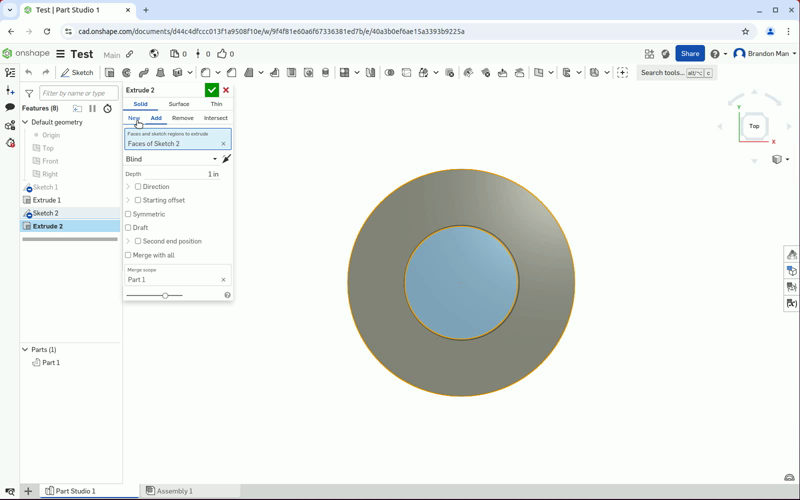
click(137, 120)
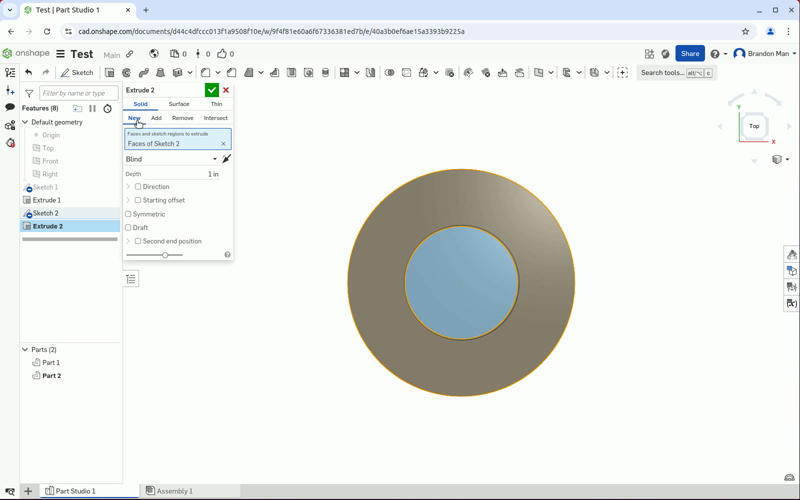
key(tab, 4)
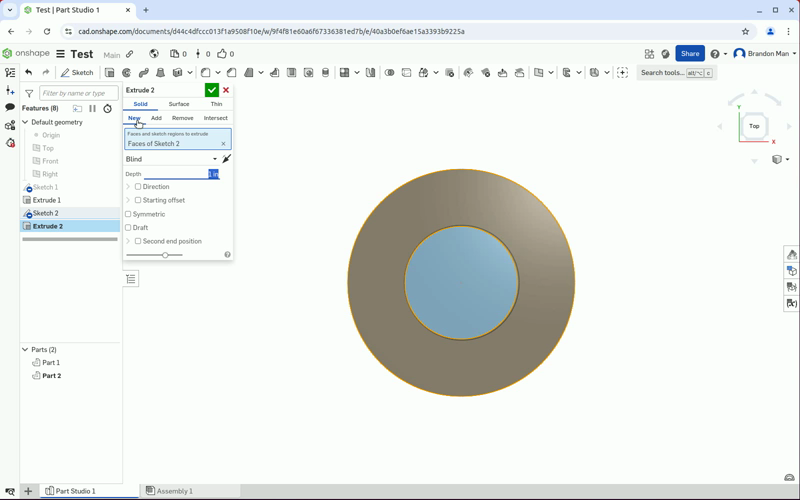
text(2.407)
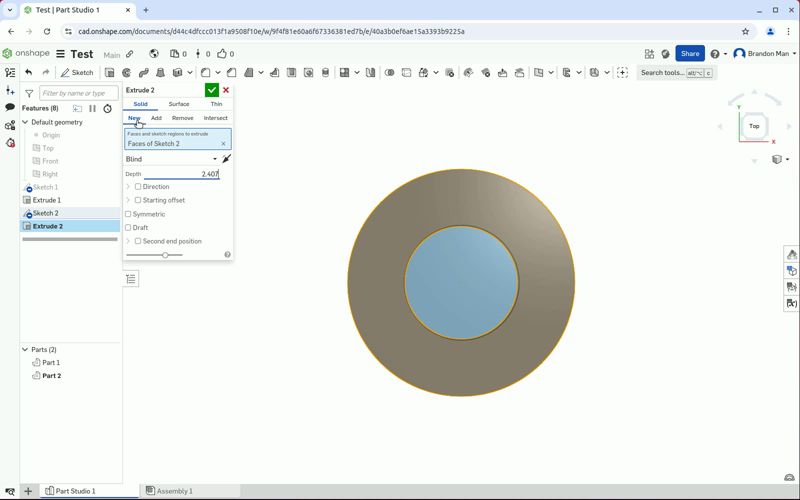
key(enter)
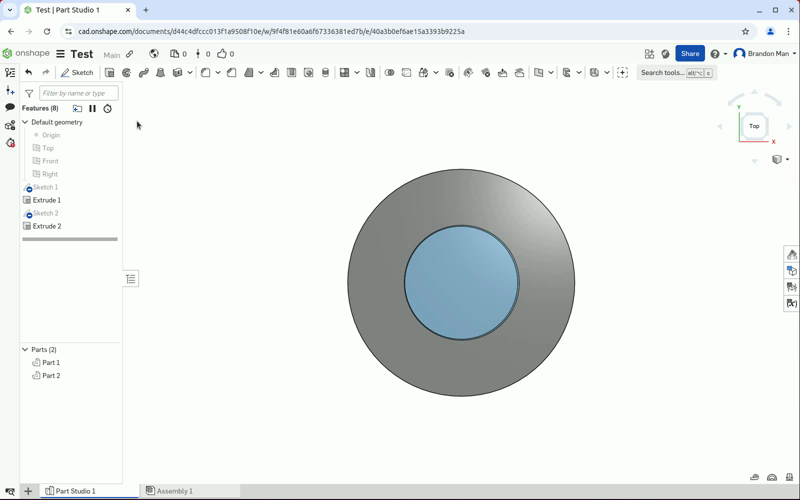
key(shift+h)
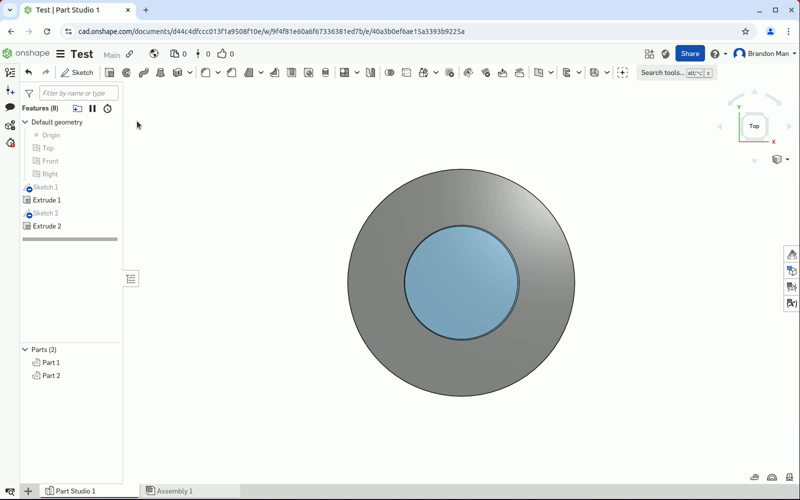
key(shift+h)
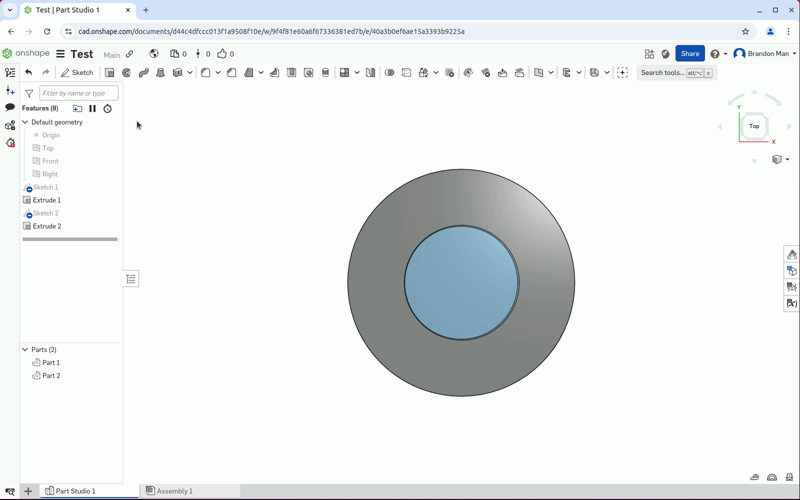
mouse_move(73, 189)
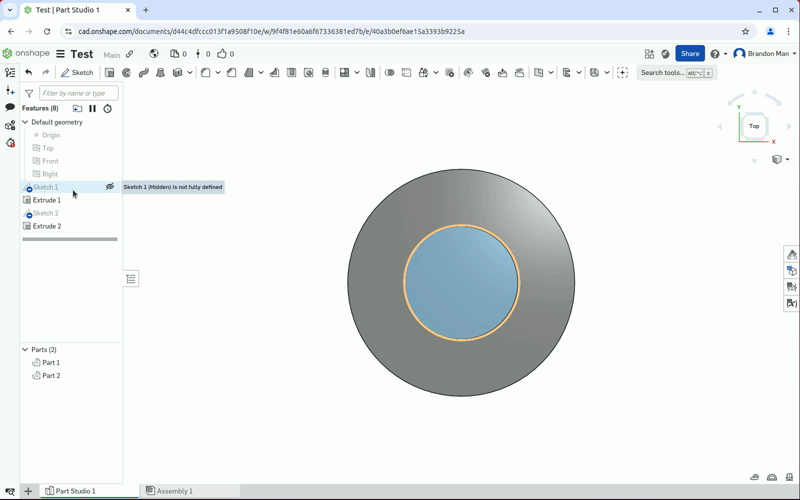
click(73, 189)
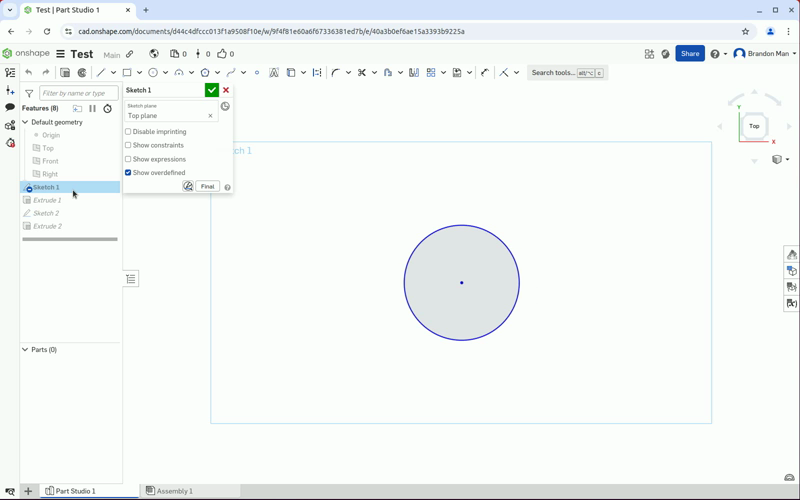
mouse_move(229, 92)
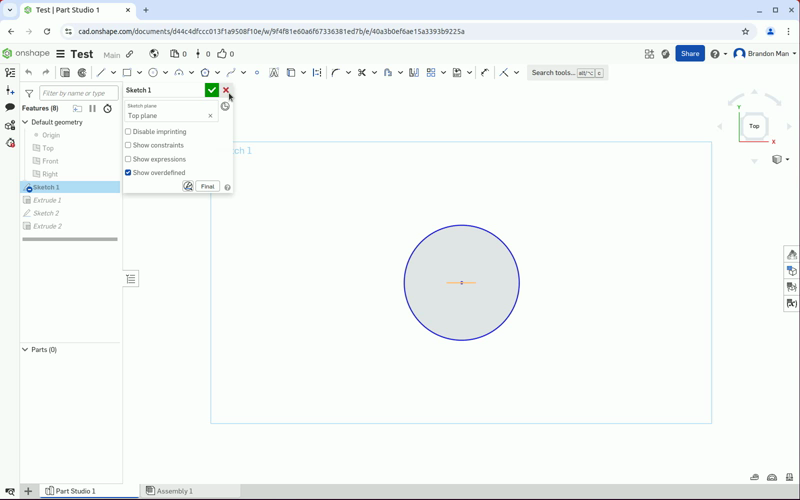
click(229, 92)
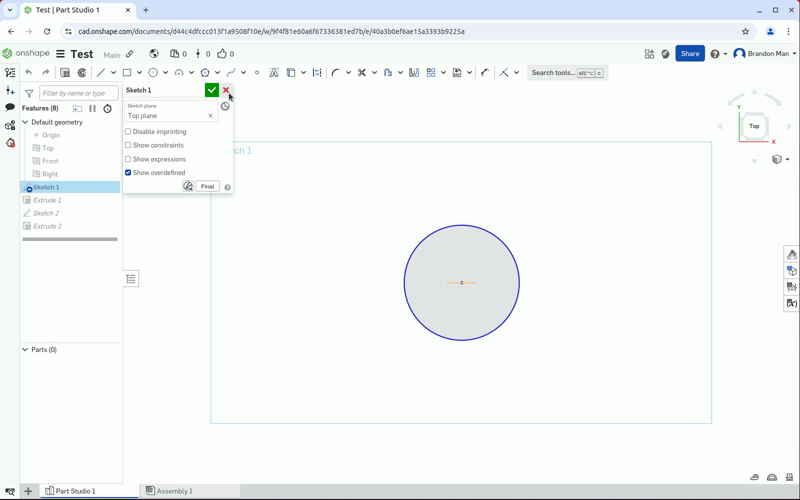
key(shift+s)
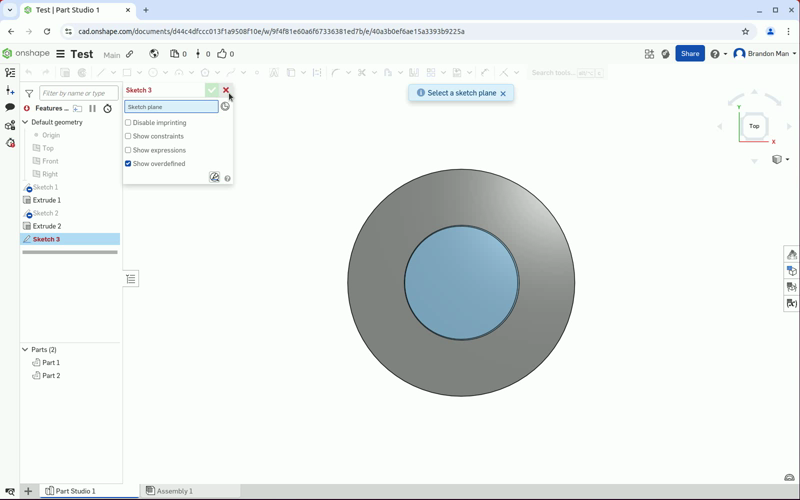
mouse_move(73, 150)
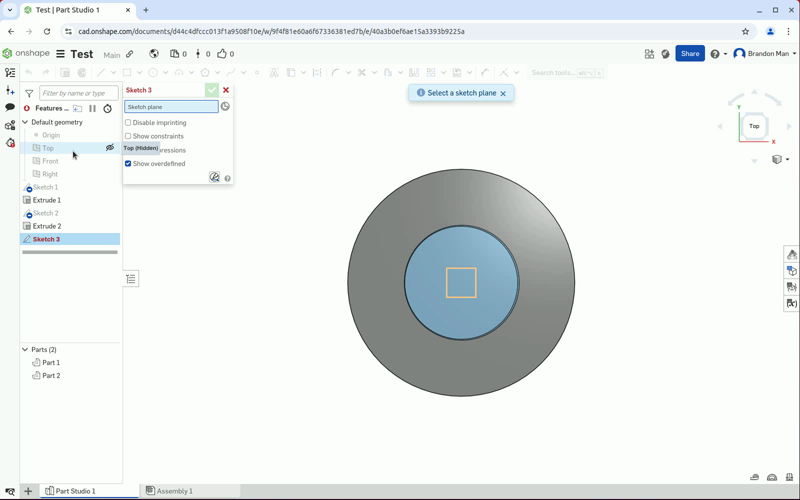
click(73, 150)
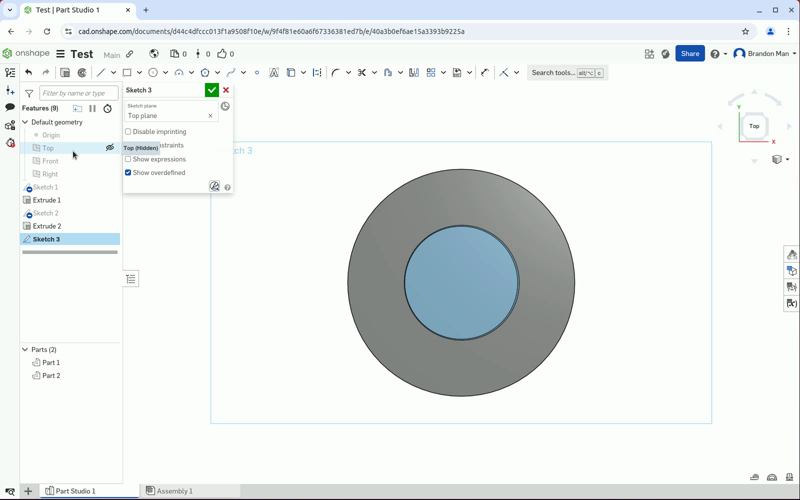
mouse_move(73, 352)
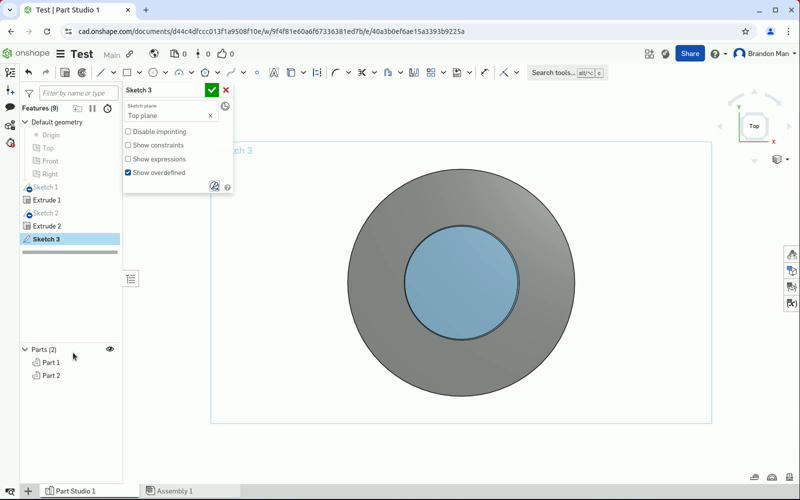
key(y)
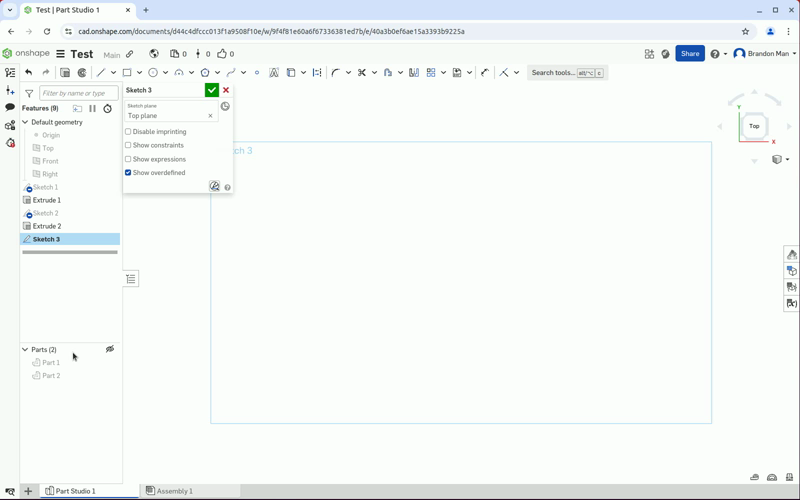
key(c)
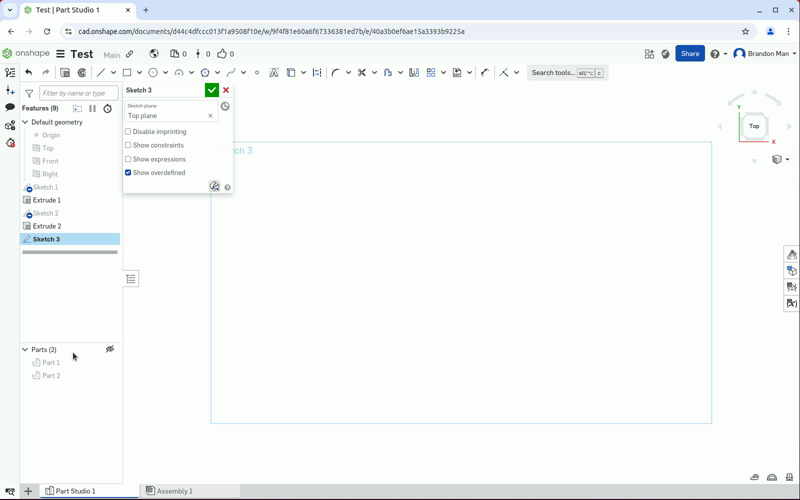
key_down(shift)
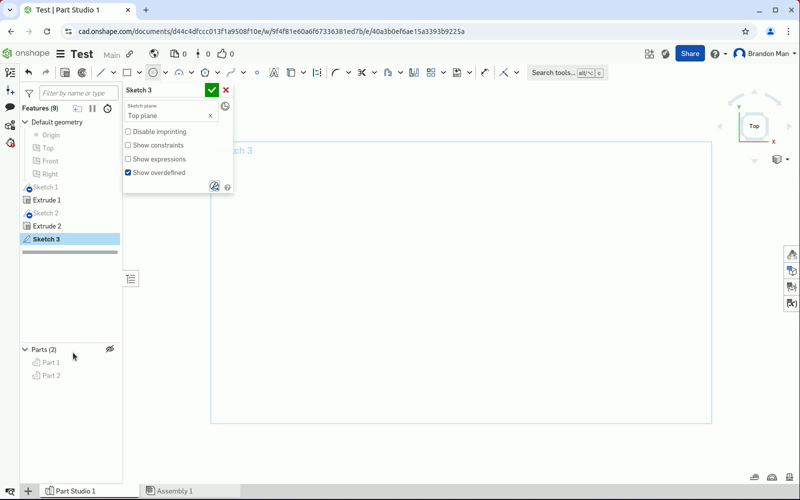
mouse_move(461, 282)
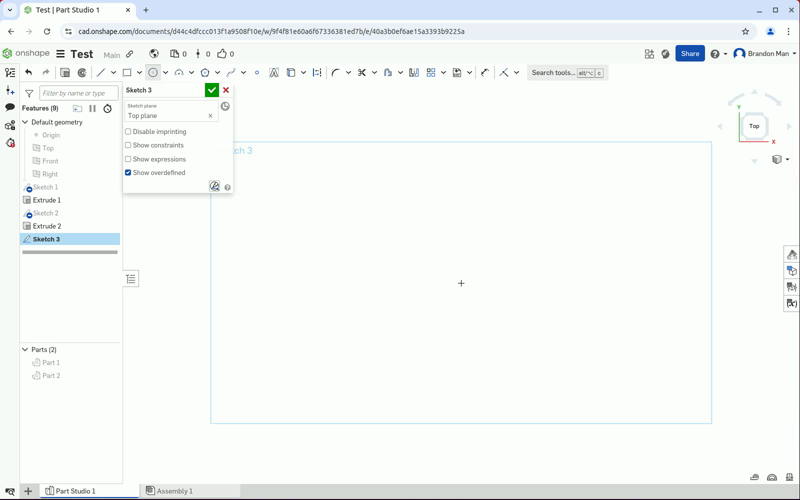
click(461, 282)
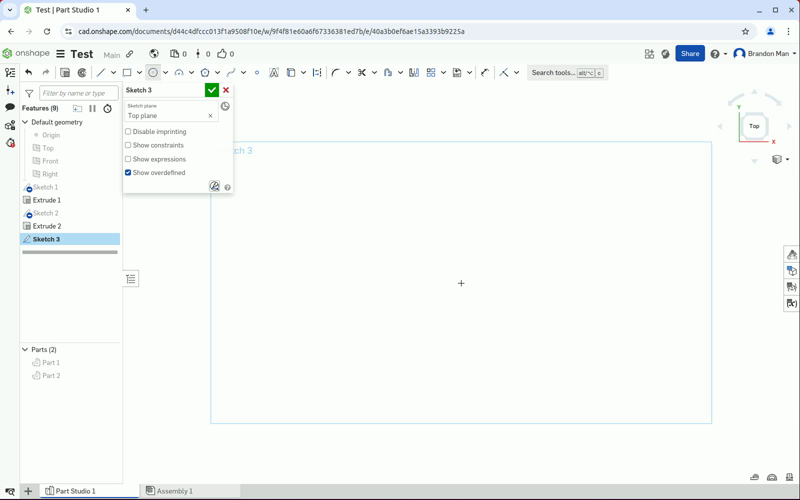
key_up(shift)
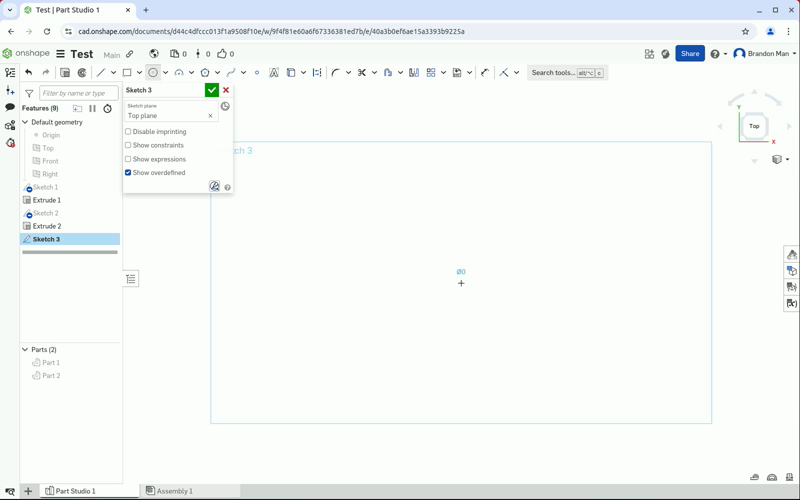
mouse_move(574, 282)
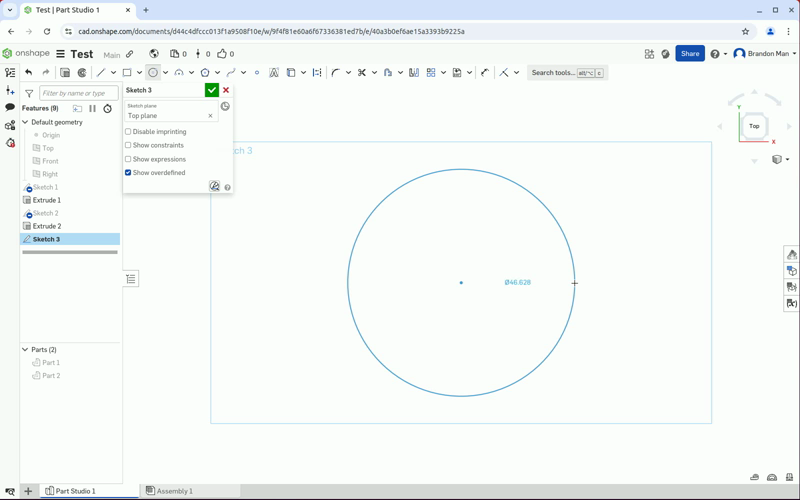
click(574, 282)
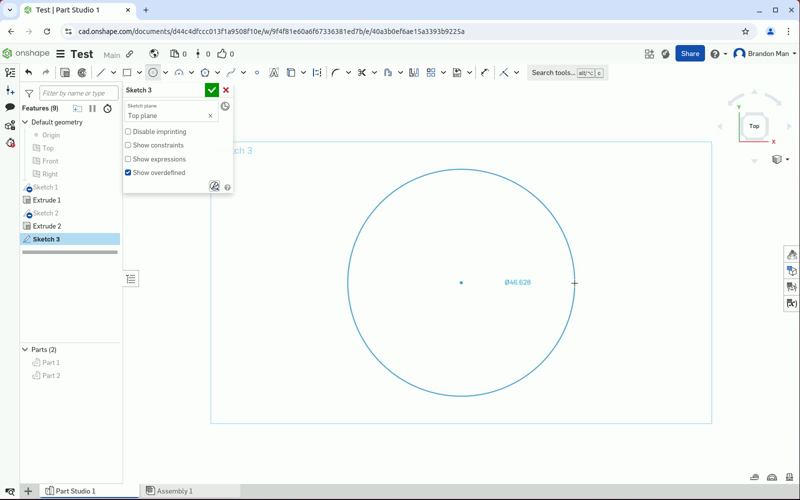
key(esc)
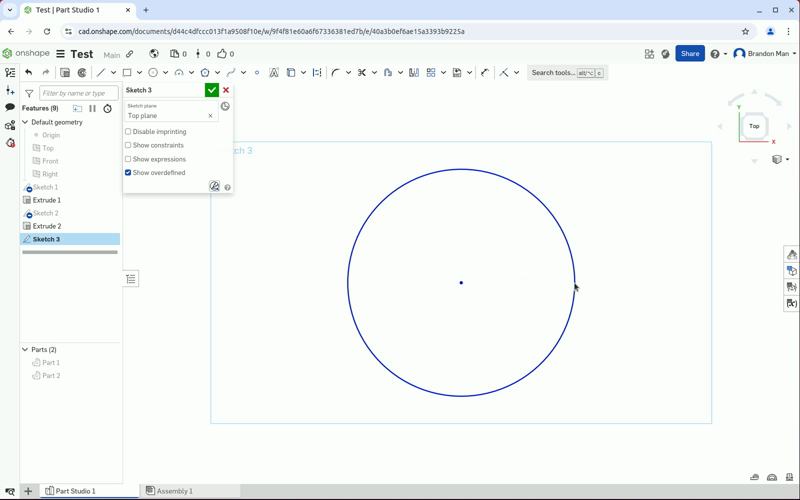
key(c)
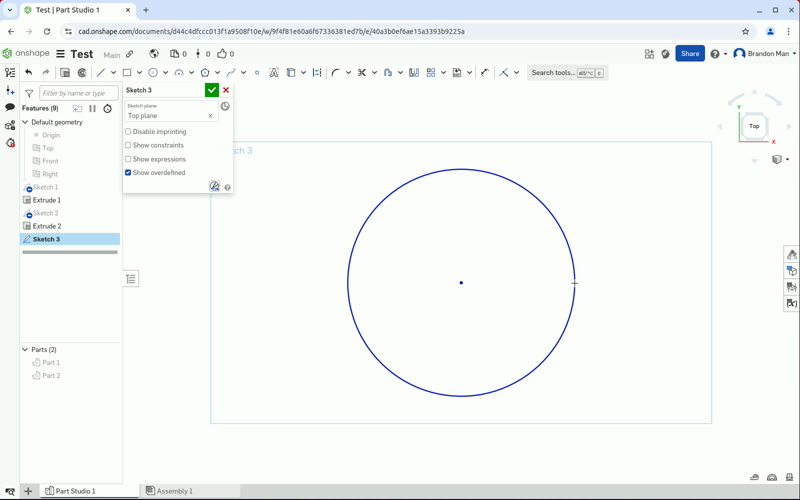
key_down(shift)
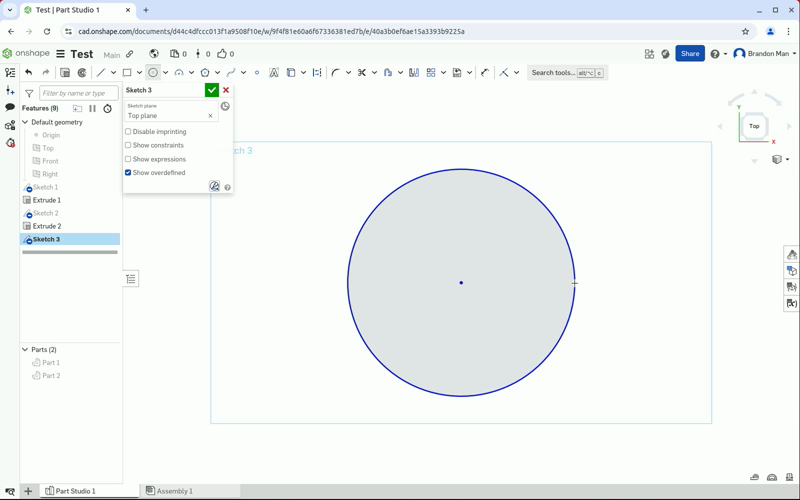
mouse_move(461, 282)
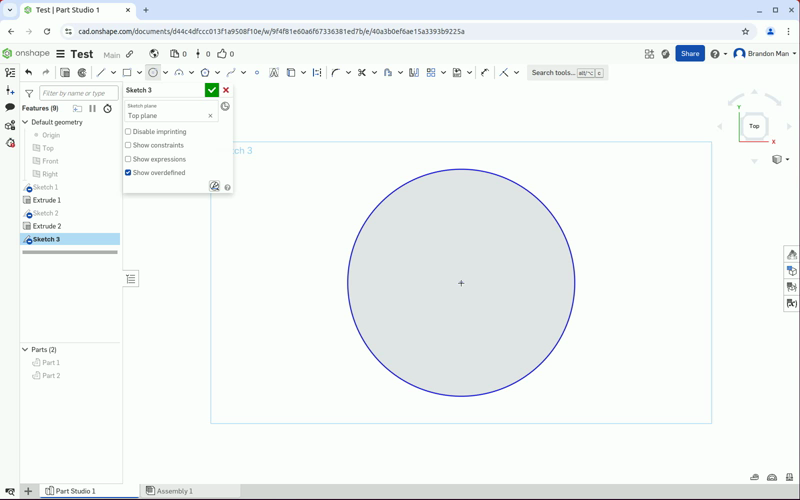
click(461, 282)
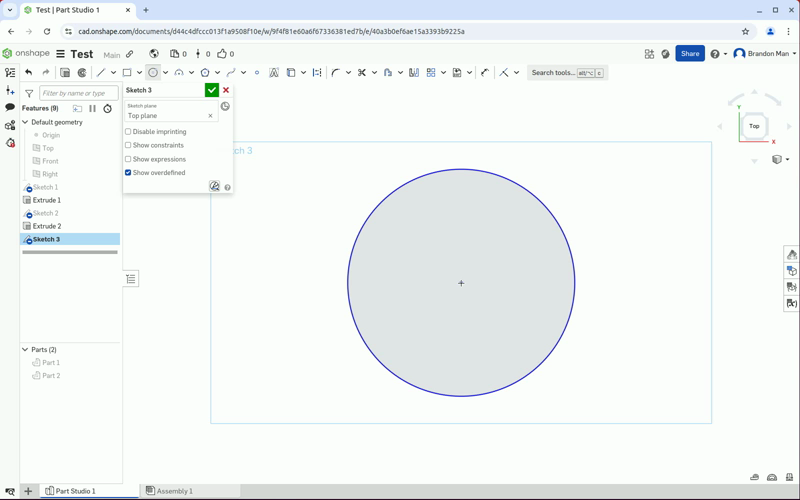
key_up(shift)
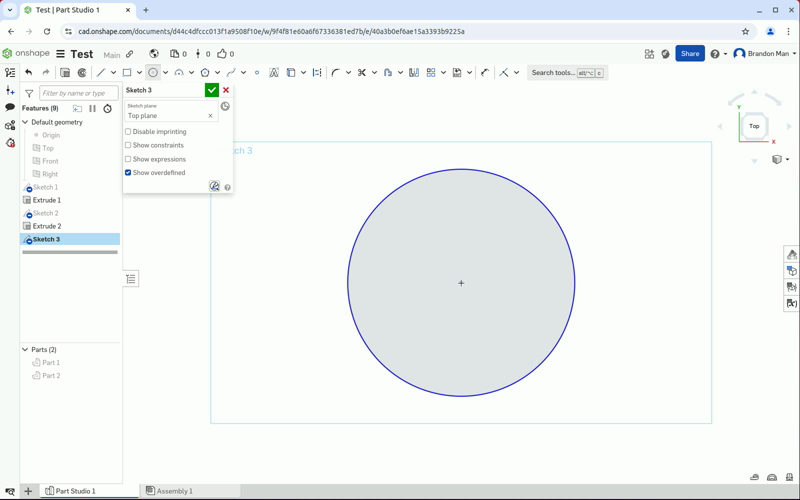
mouse_move(517, 282)
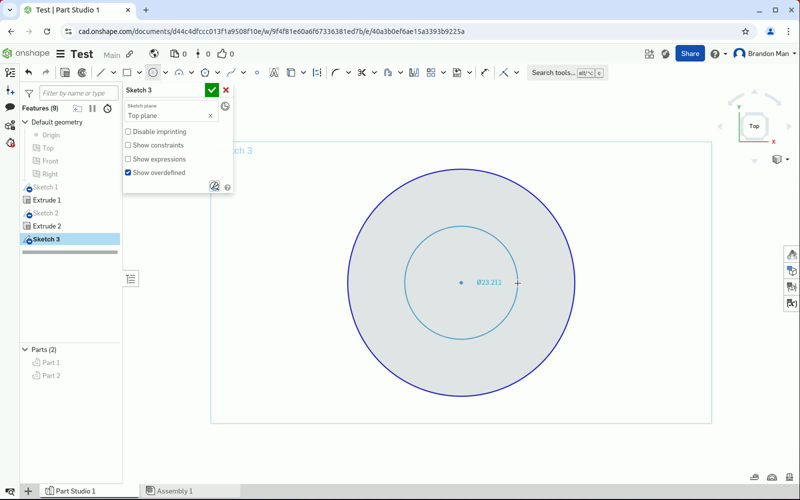
click(517, 282)
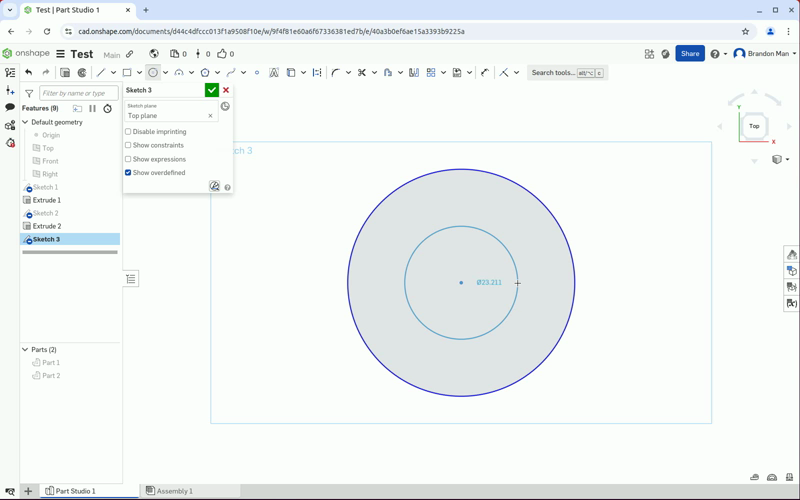
key(esc)
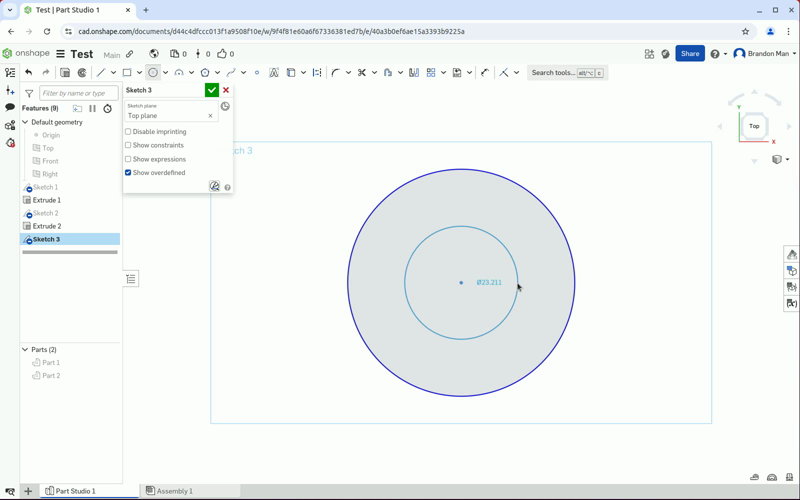
mouse_move(378, 280)
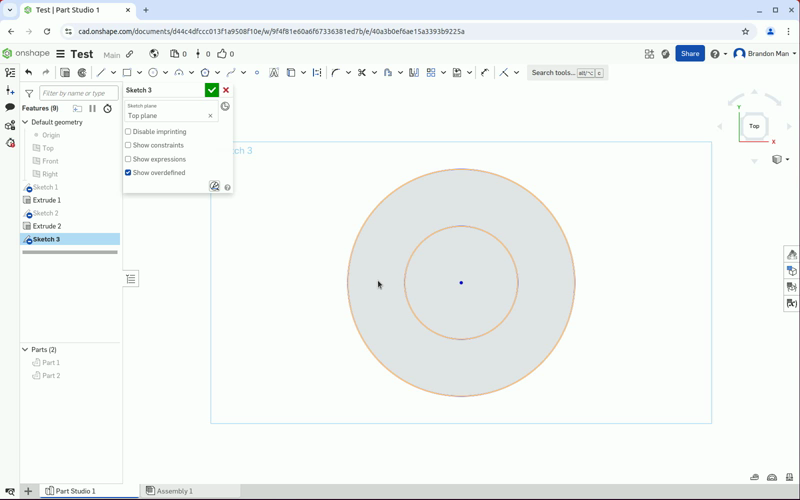
click(378, 280)
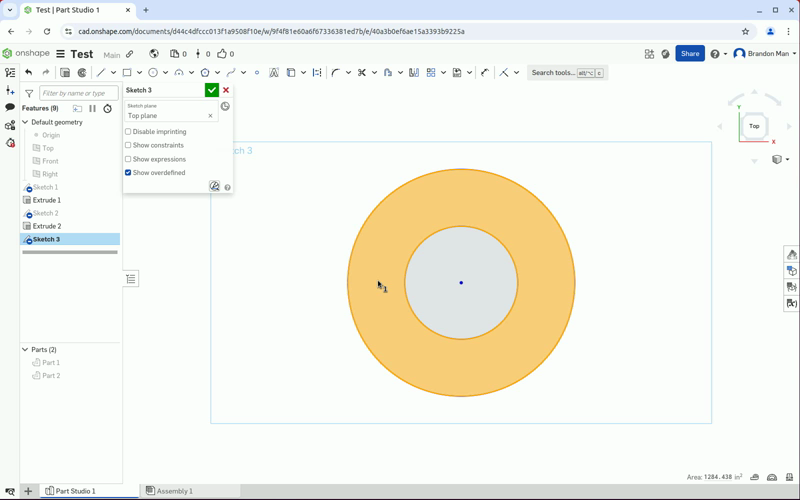
mouse_move(73, 352)
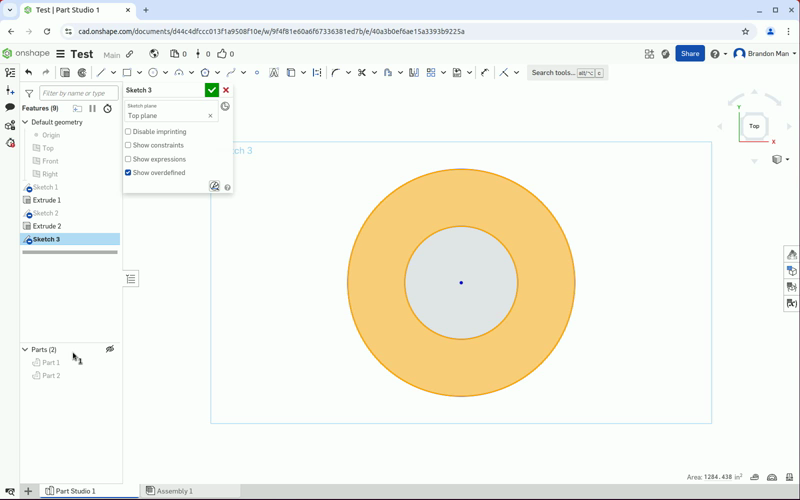
key(shift+y)
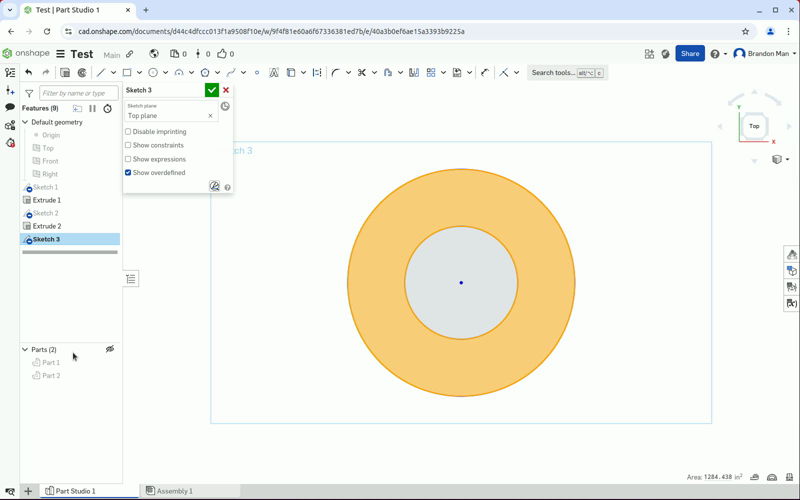
key(shift+e)
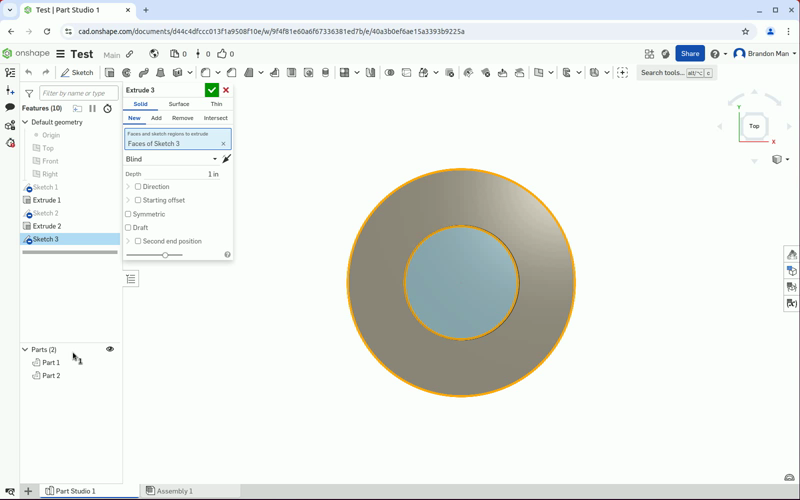
mouse_move(143, 106)
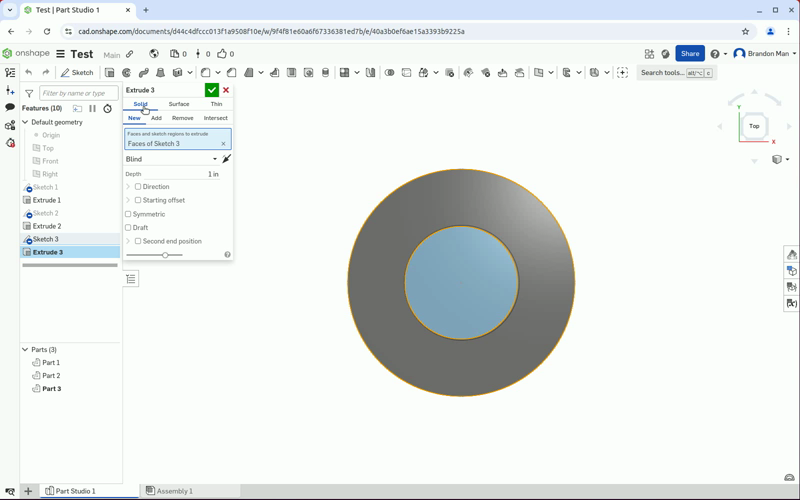
click(143, 106)
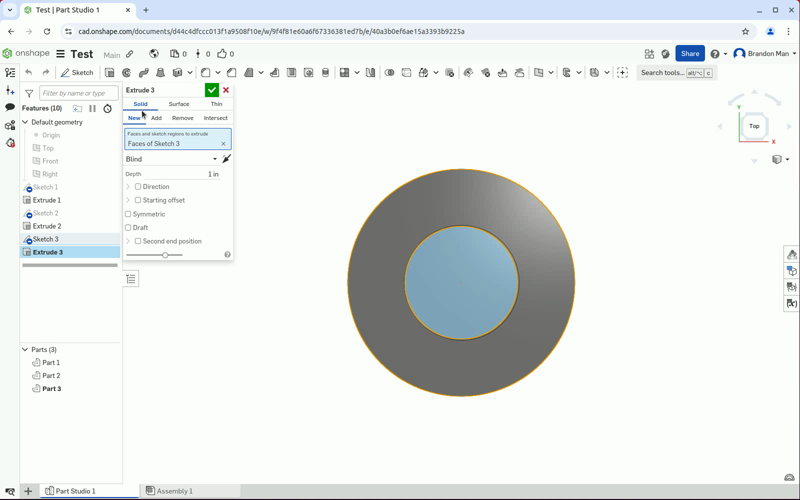
mouse_move(137, 120)
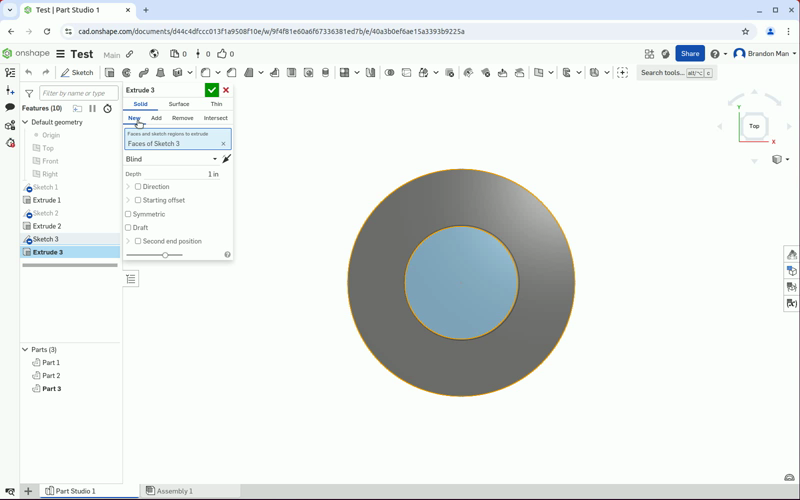
click(137, 120)
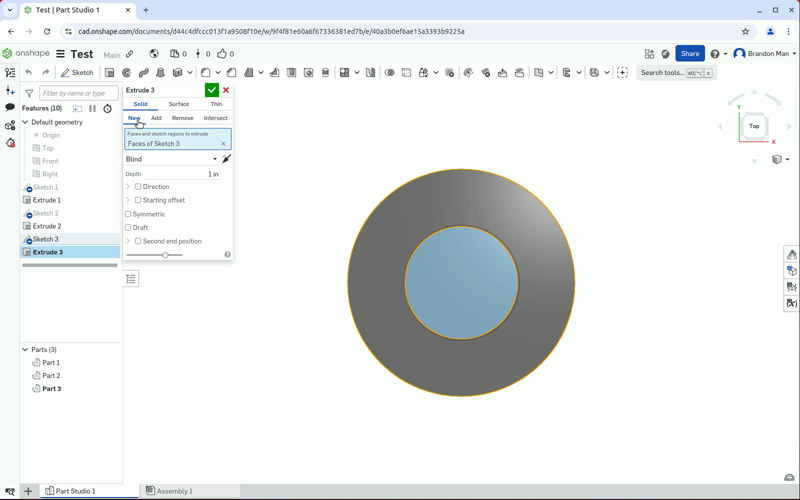
key(tab, 4)
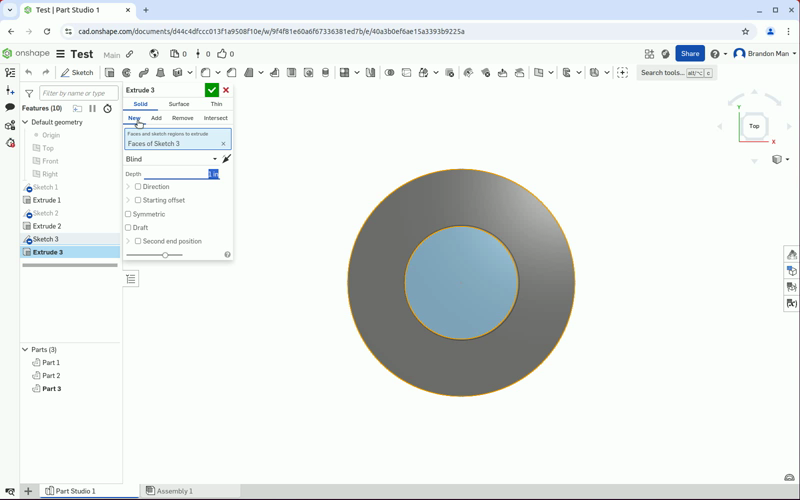
text(4.814)
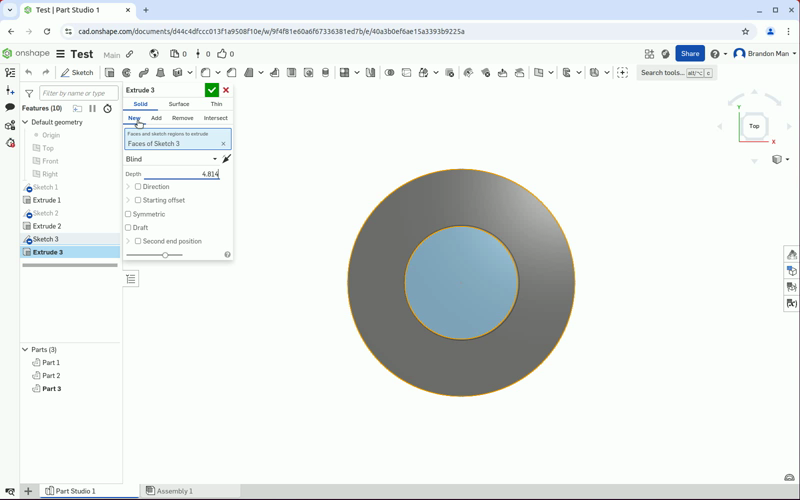
key(enter)
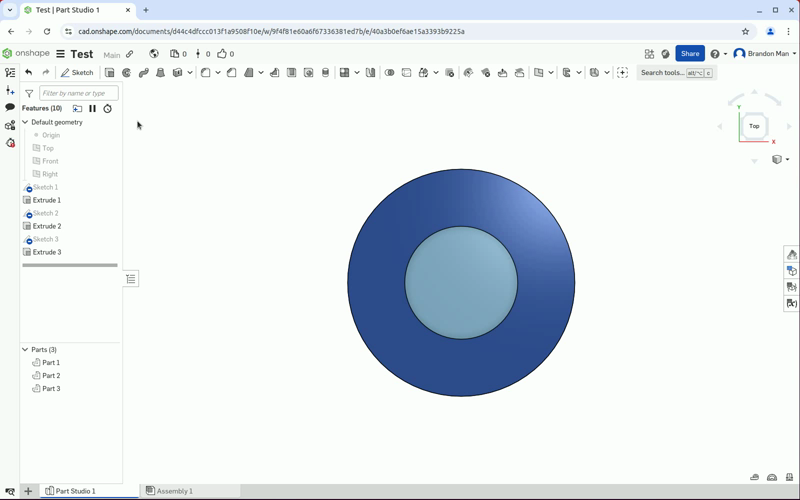
key(shift+h)
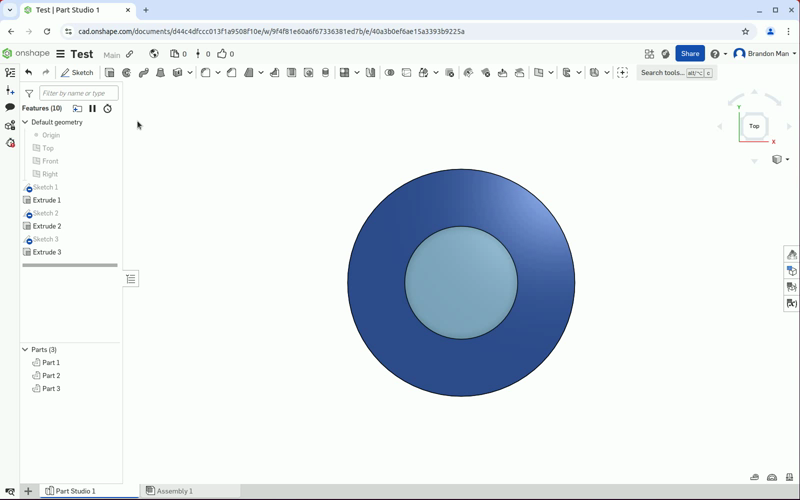
key(shift+h)
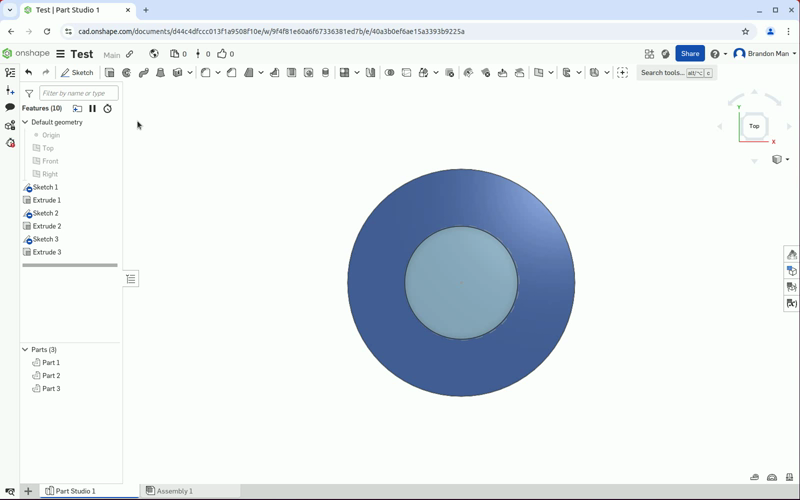
key(shift+7)
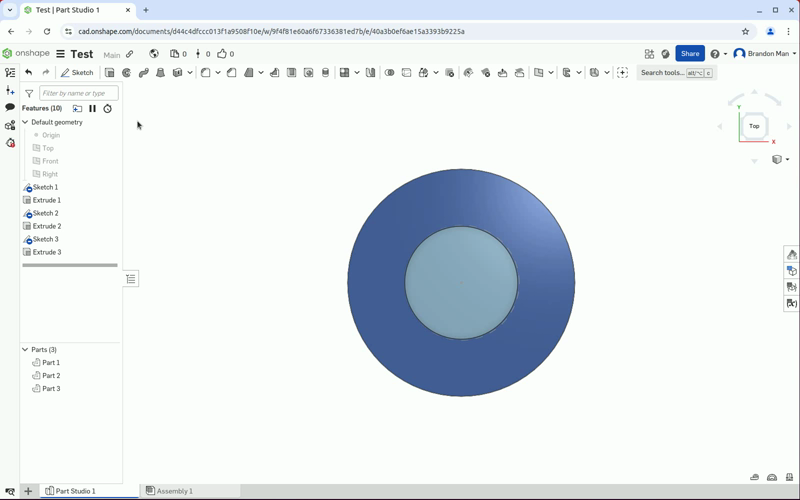
key(up, 3)
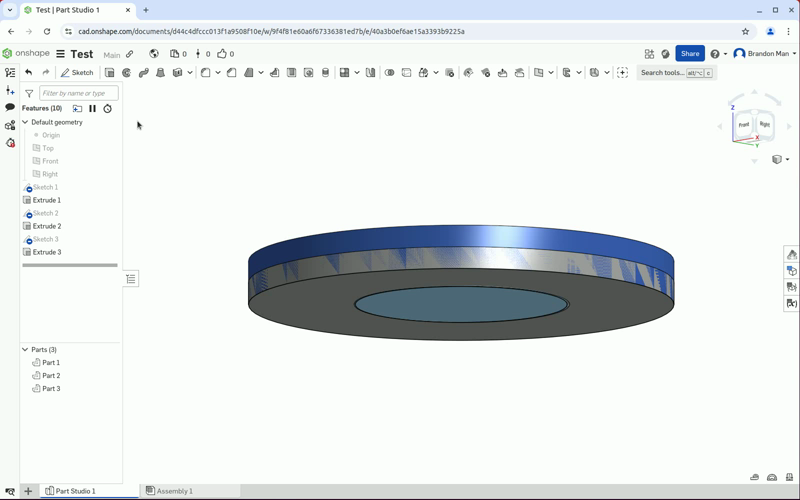
key(left, 3)
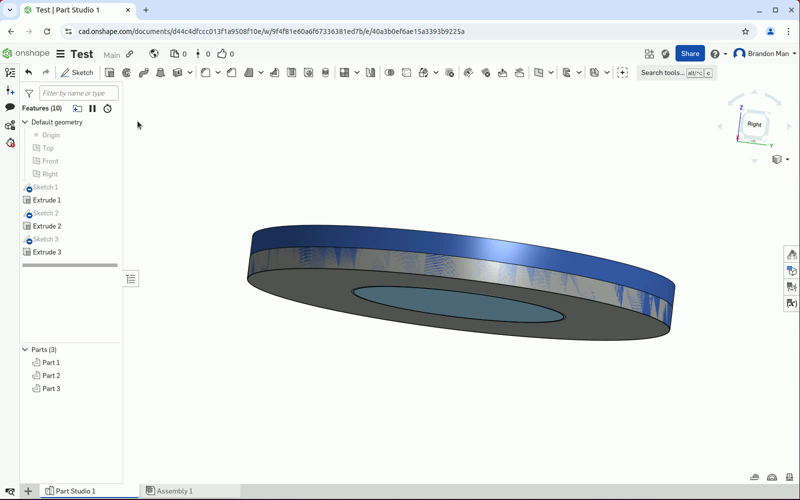
key(right, 3)
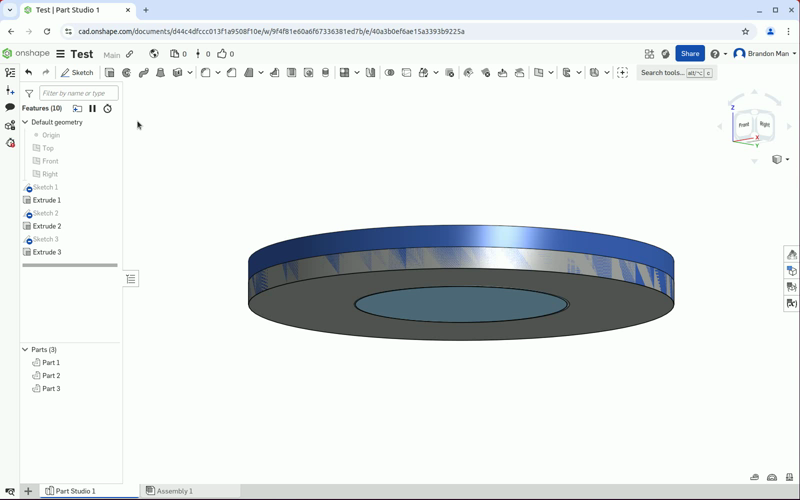
key(down, 3)
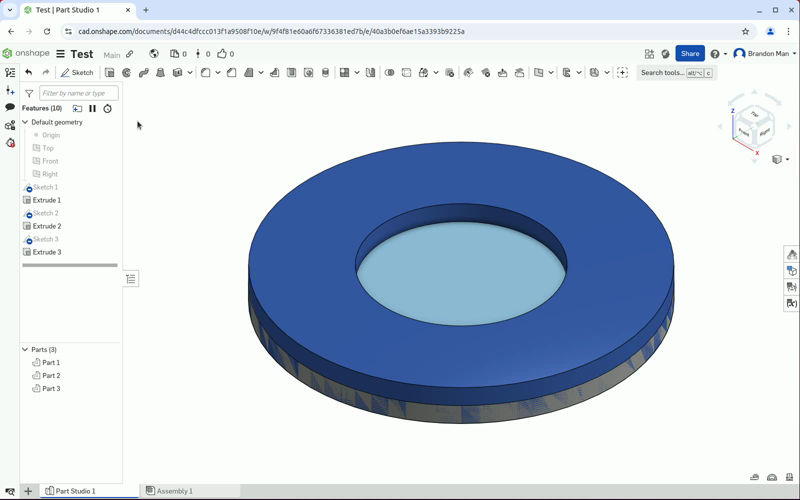
mouse_move(73, 189)
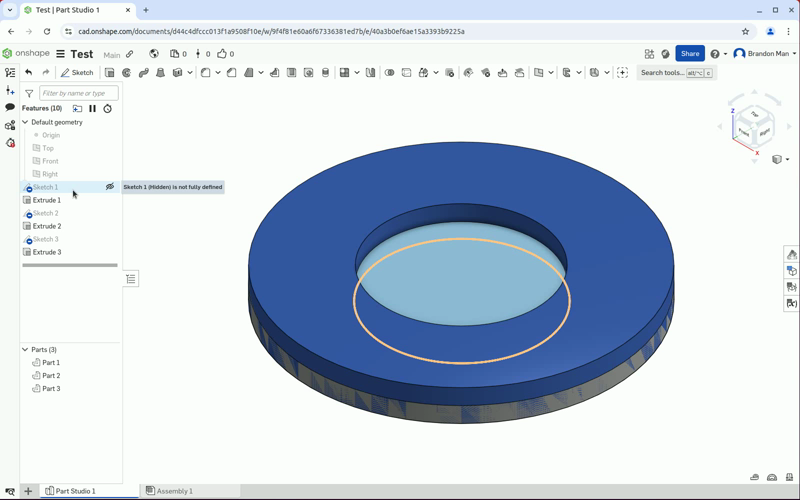
click(73, 189)